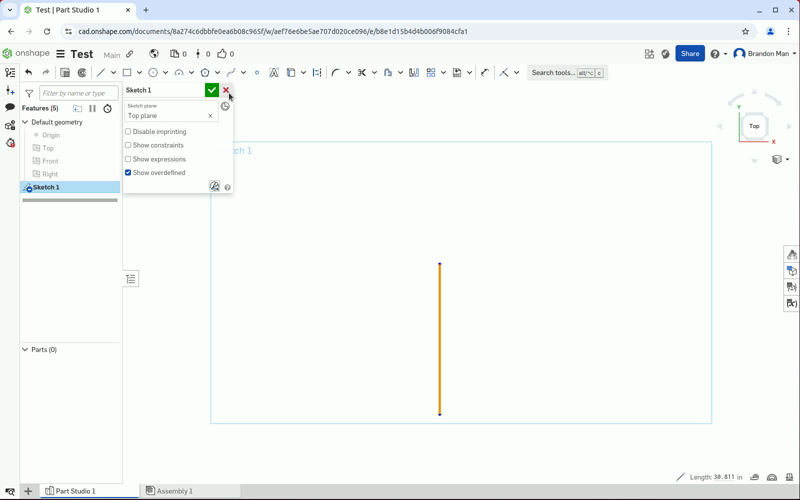
key(shift+h)
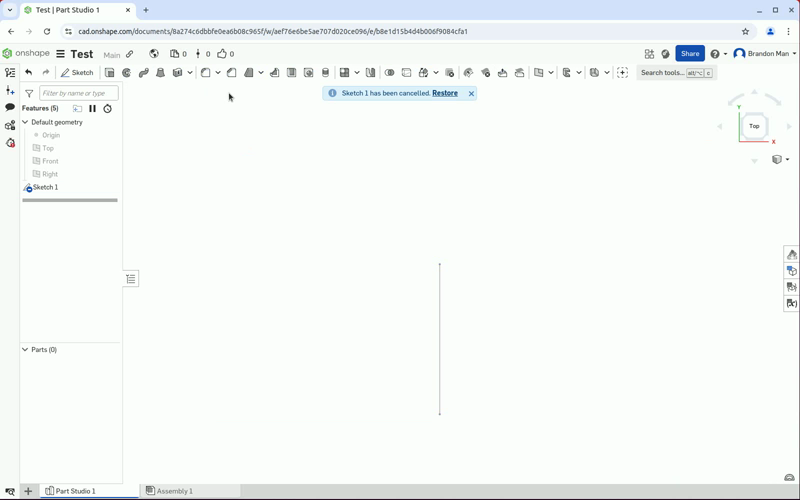
key(shift+s)
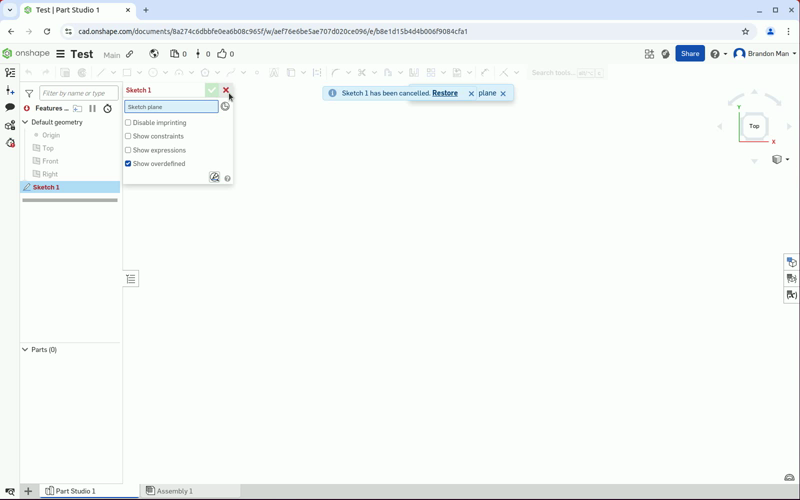
mouse_move(73, 150)
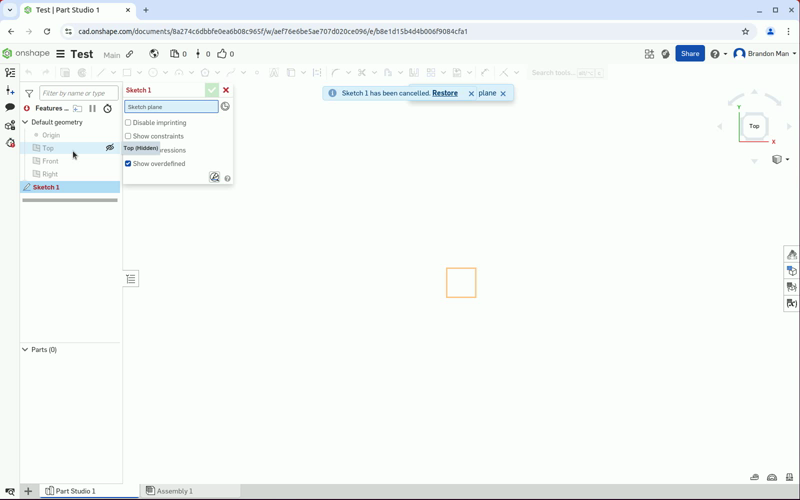
click(73, 150)
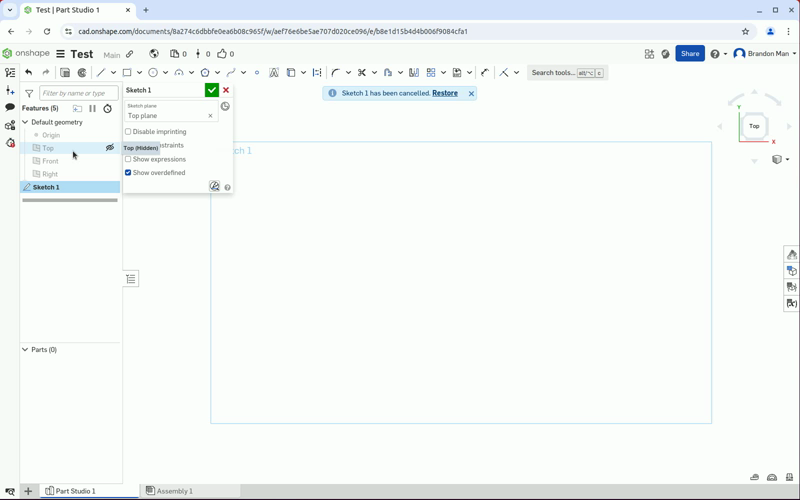
mouse_move(73, 352)
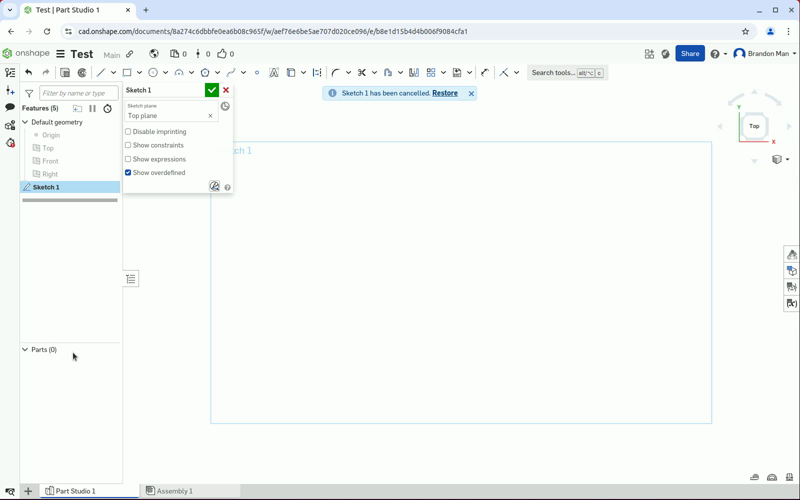
key(y)
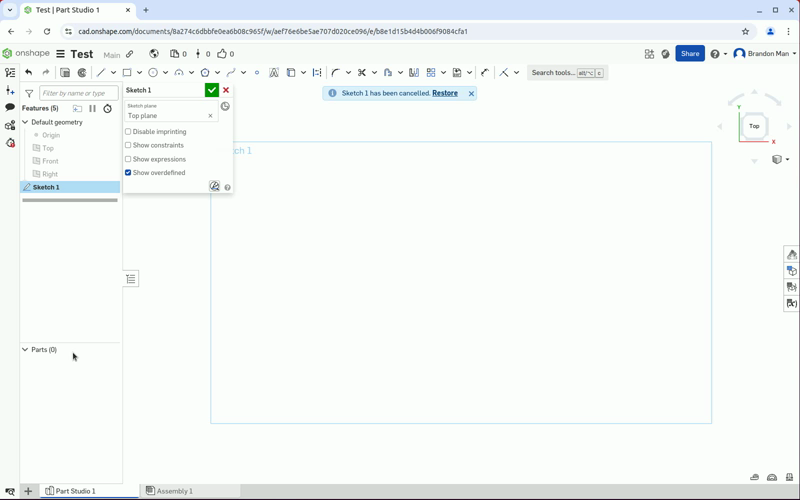
key(l)
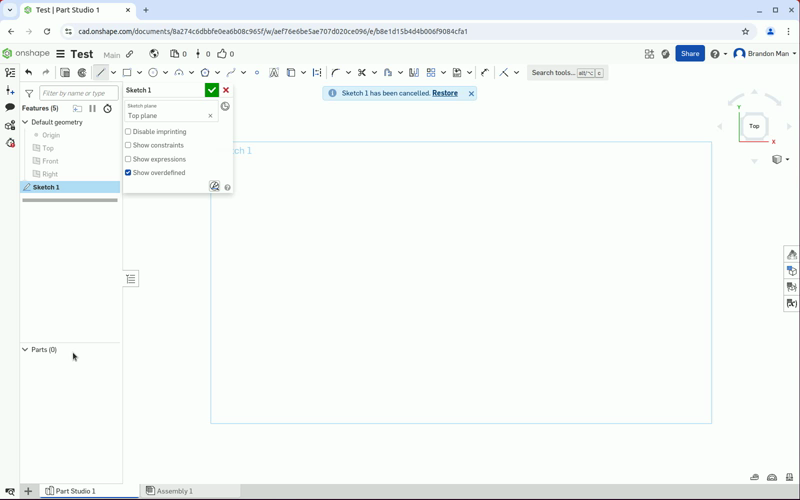
key_down(shift)
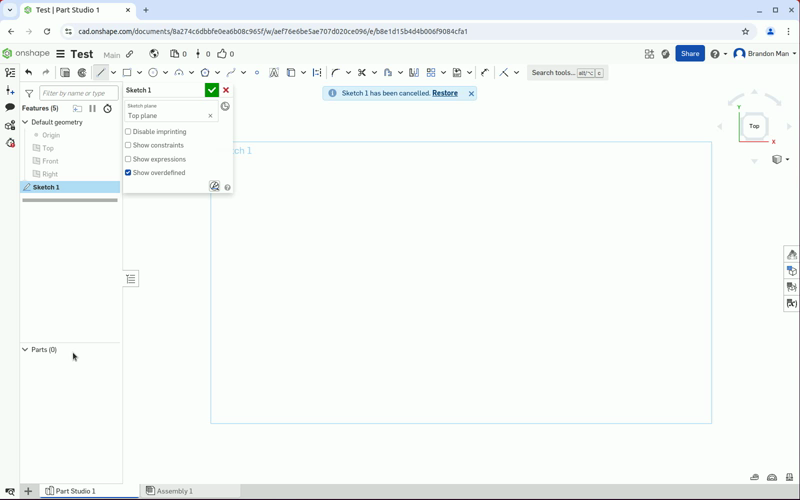
mouse_move(368, 353)
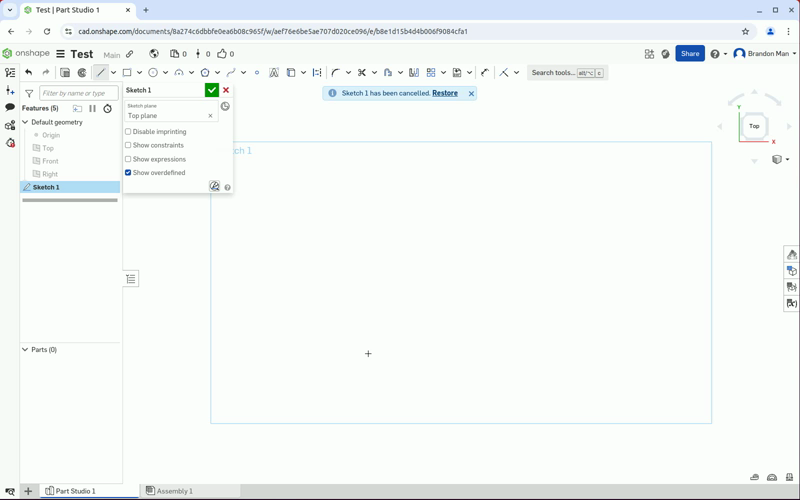
click(368, 353)
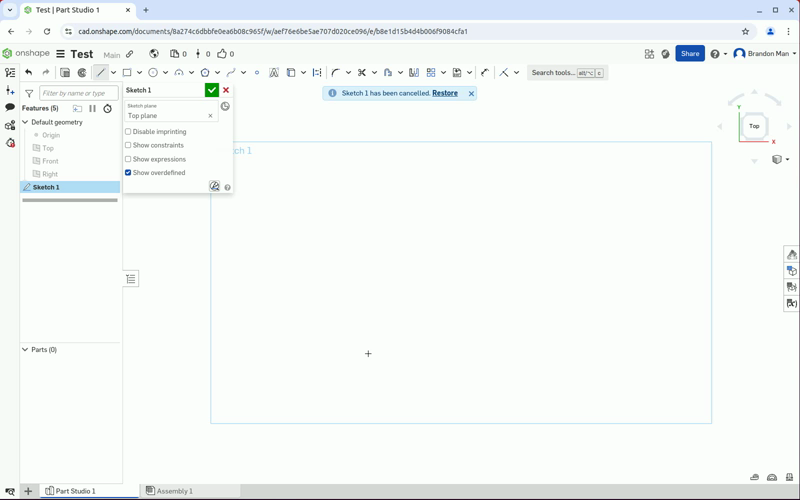
key_up(shift)
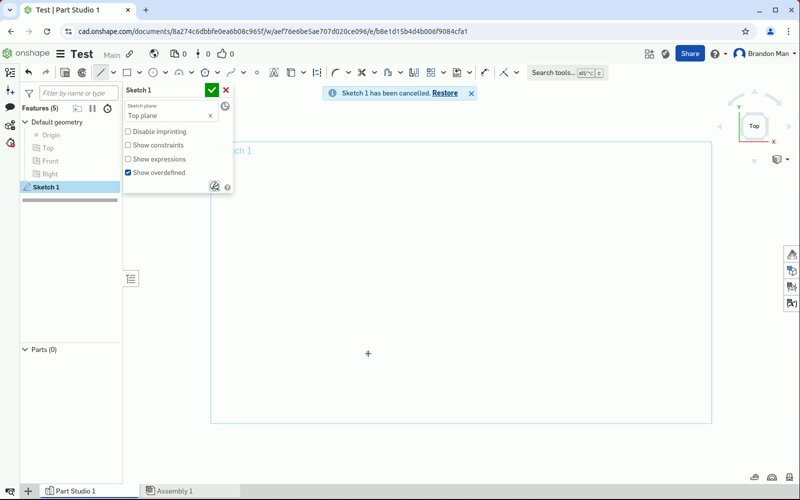
key_down(shift)
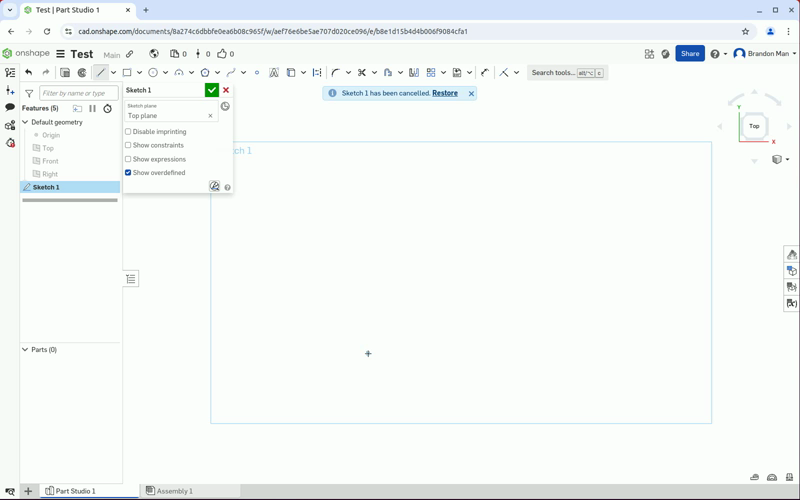
mouse_move(398, 353)
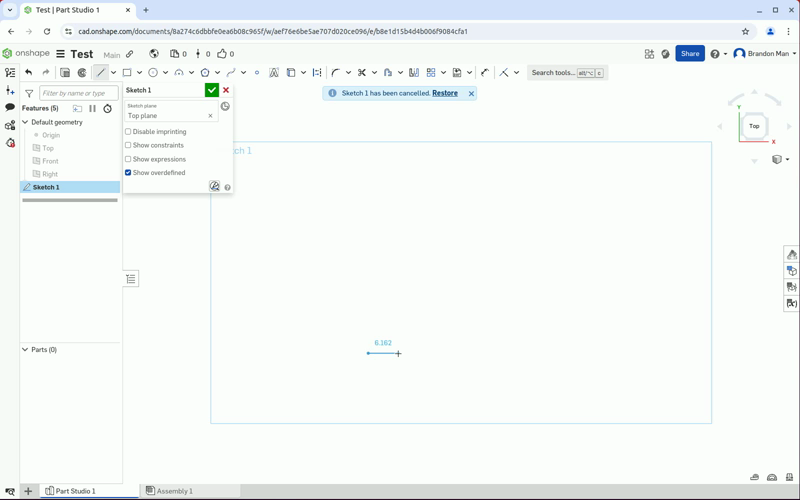
mouse_move(415, 353)
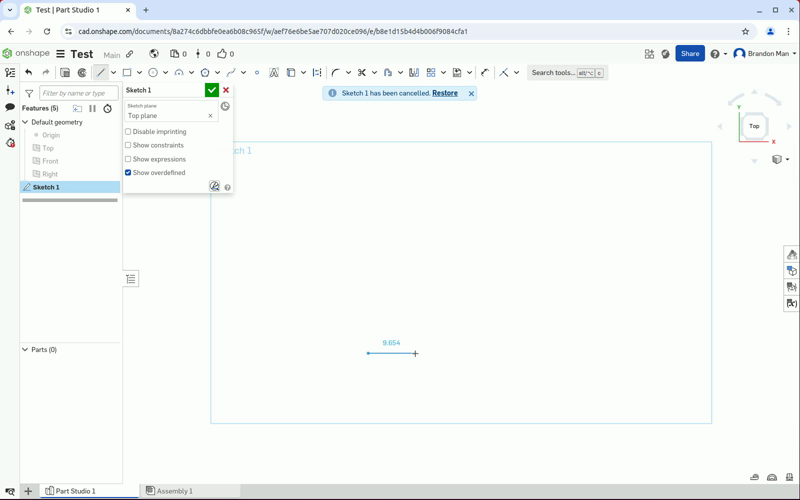
click(415, 353)
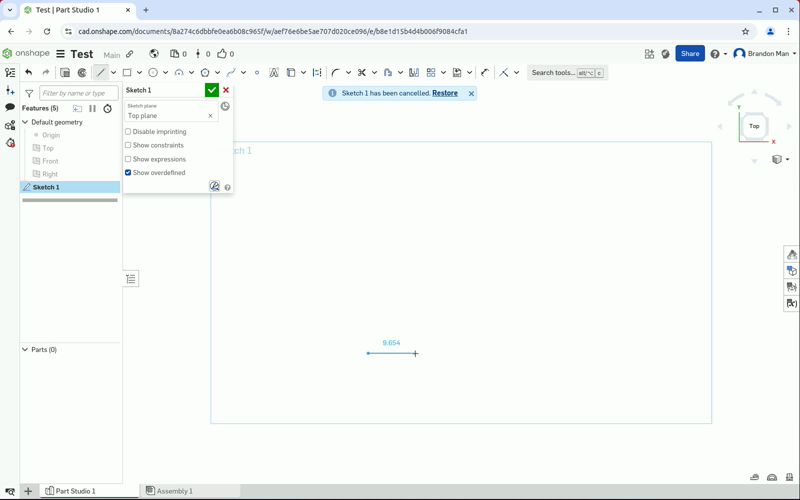
key_up(shift)
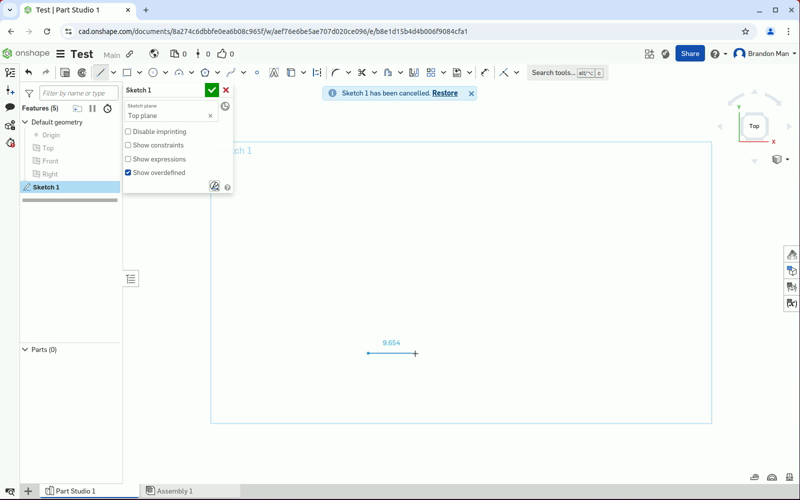
key_down(shift)
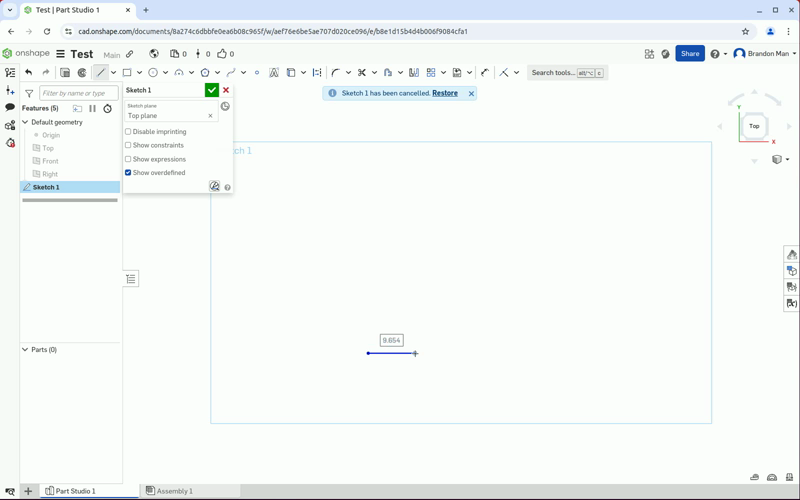
mouse_move(415, 214)
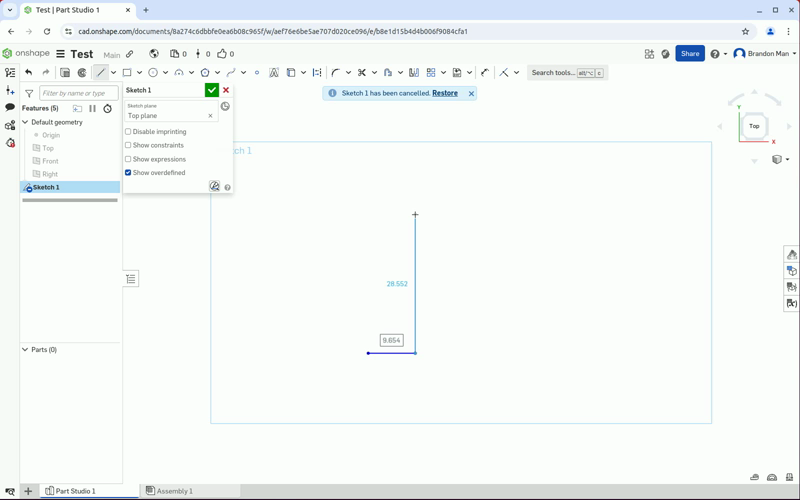
click(415, 214)
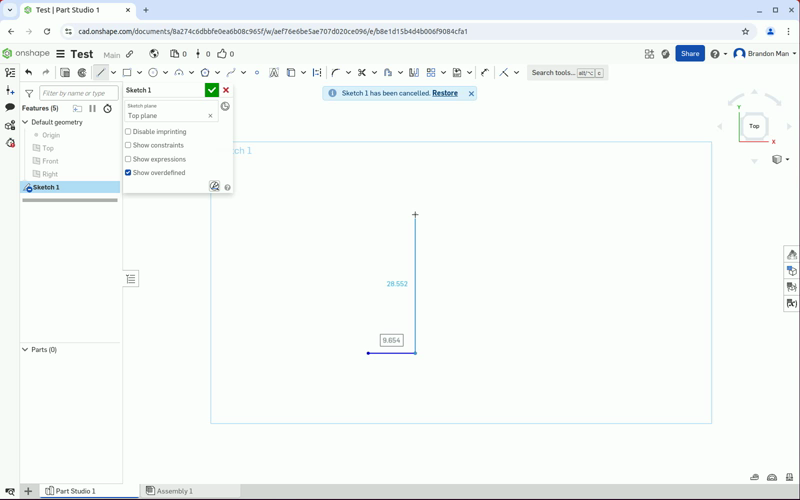
key_up(shift)
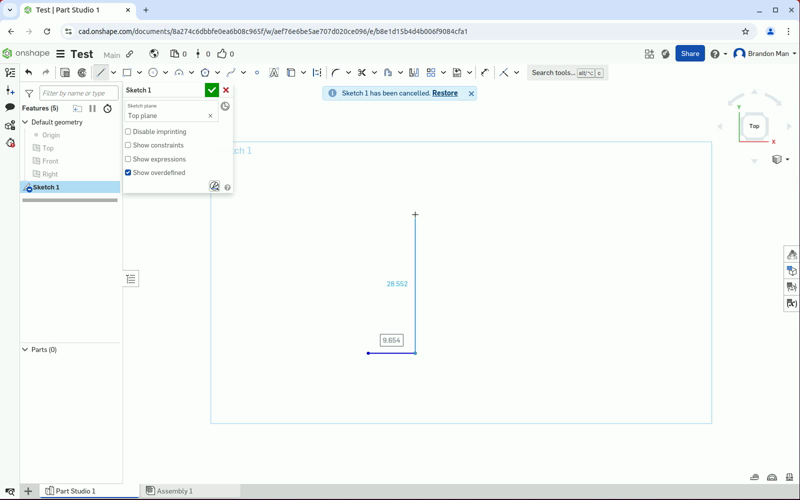
key_down(shift)
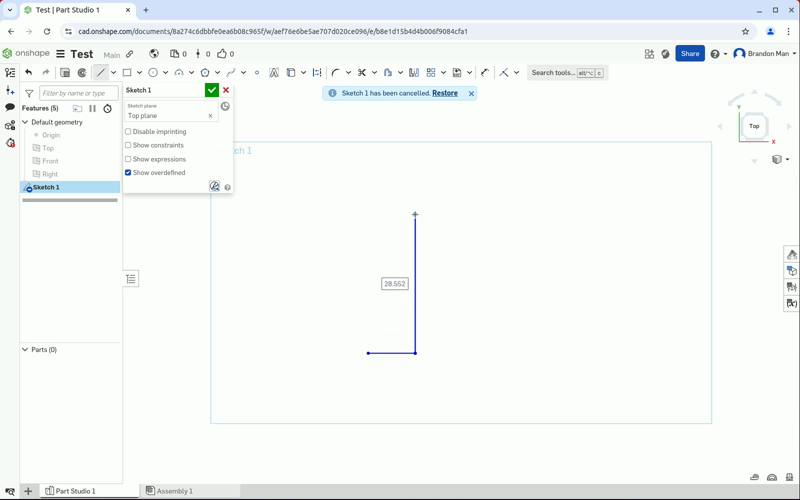
mouse_move(445, 214)
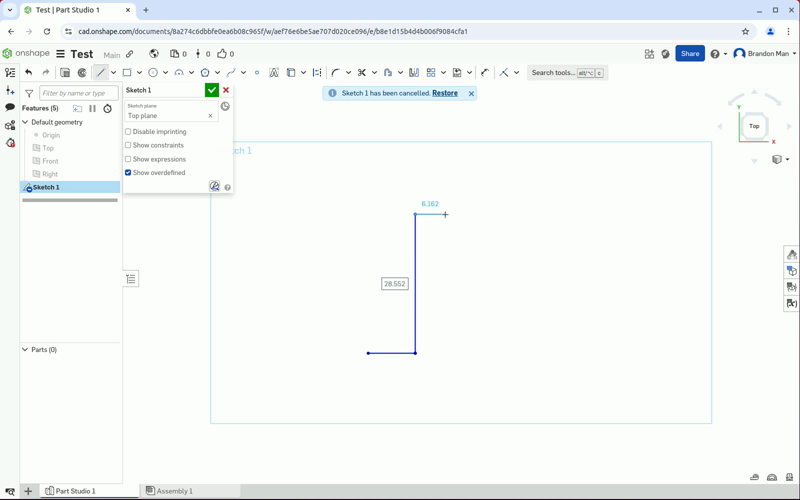
mouse_move(368, 214)
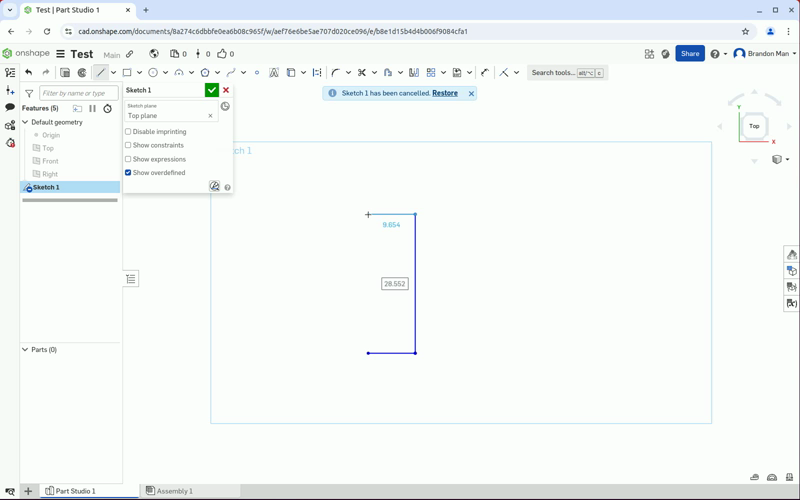
click(368, 214)
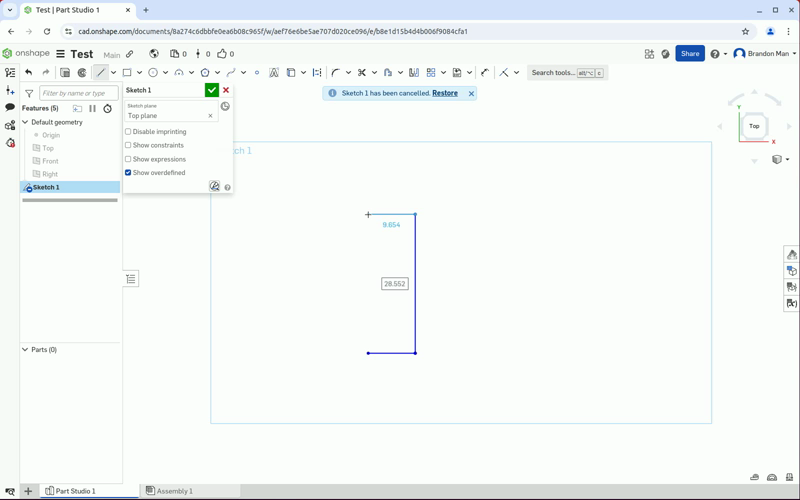
key_up(shift)
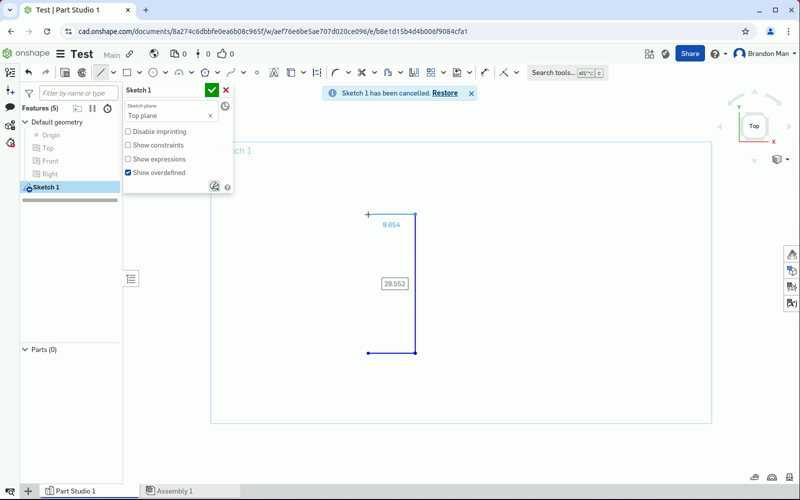
key_down(shift)
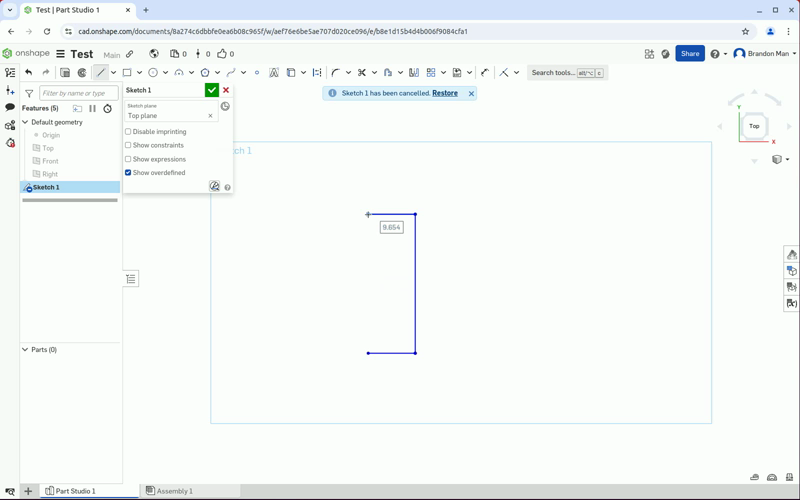
mouse_move(368, 353)
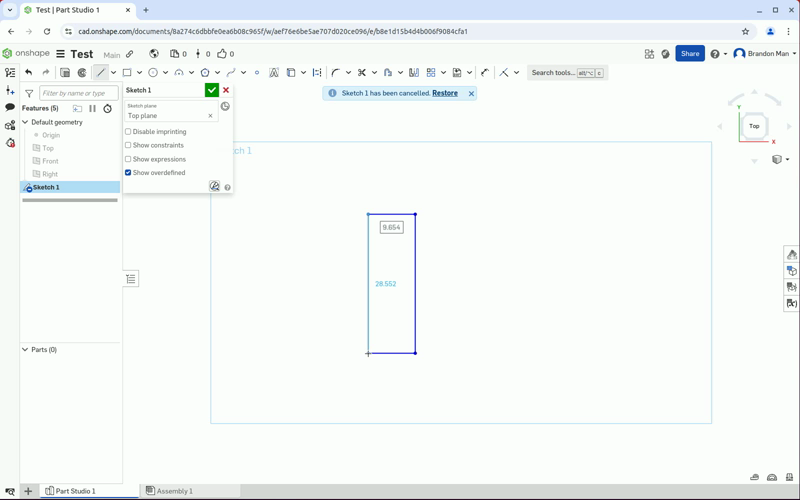
key_up(shift)
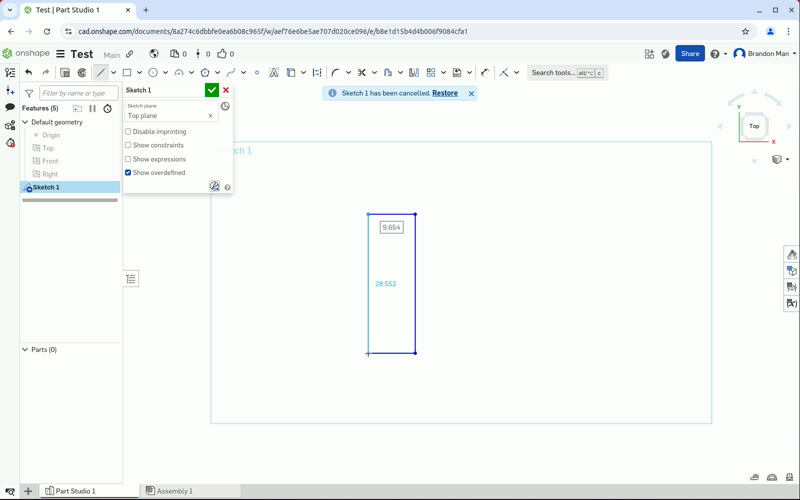
click(368, 353)
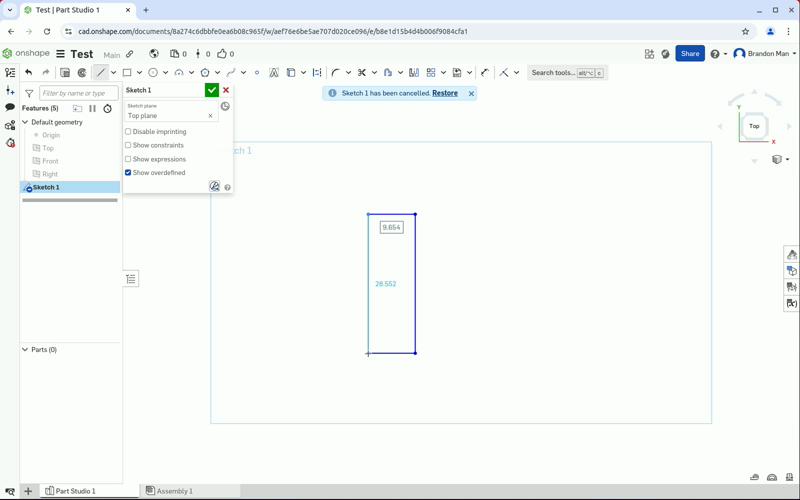
key(esc)
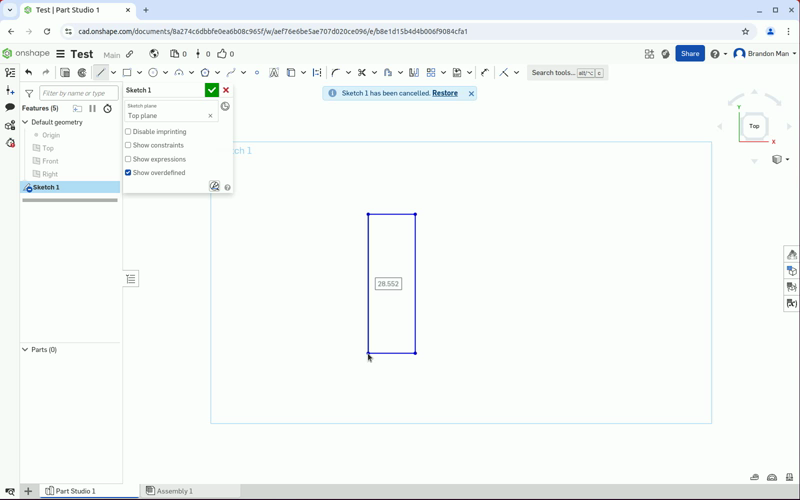
mouse_move(389, 303)
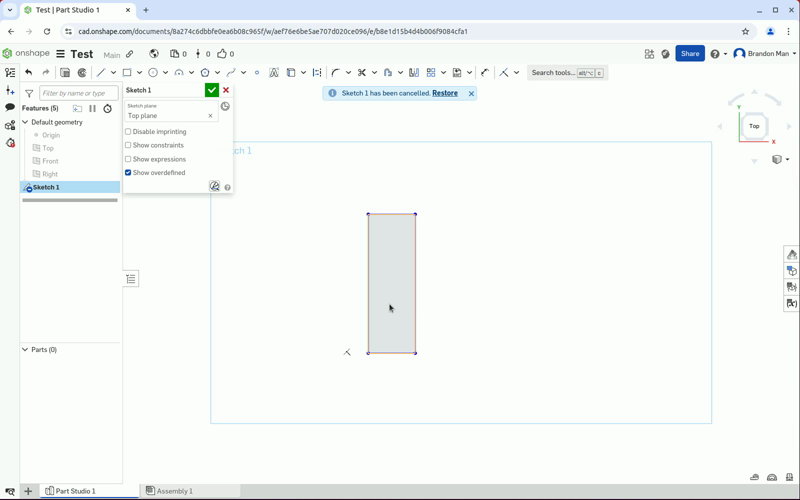
click(389, 303)
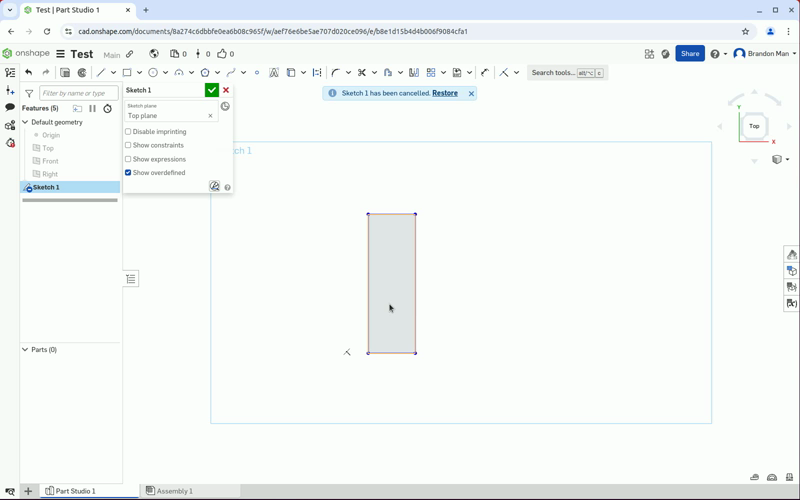
mouse_move(73, 352)
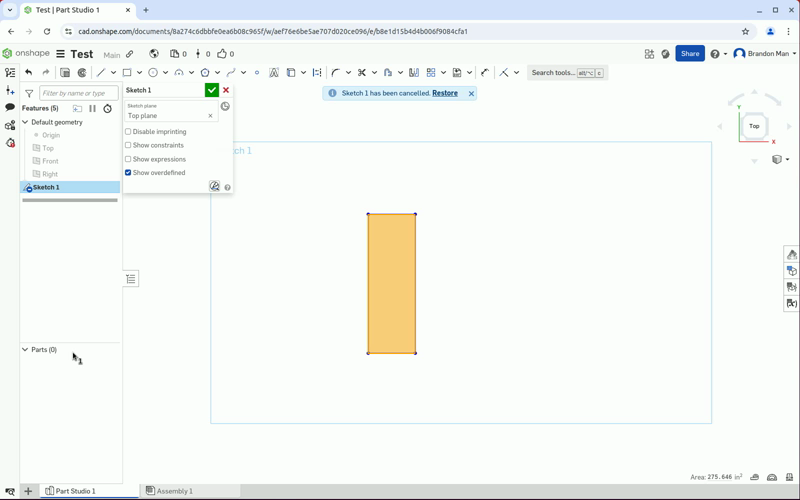
key(shift+y)
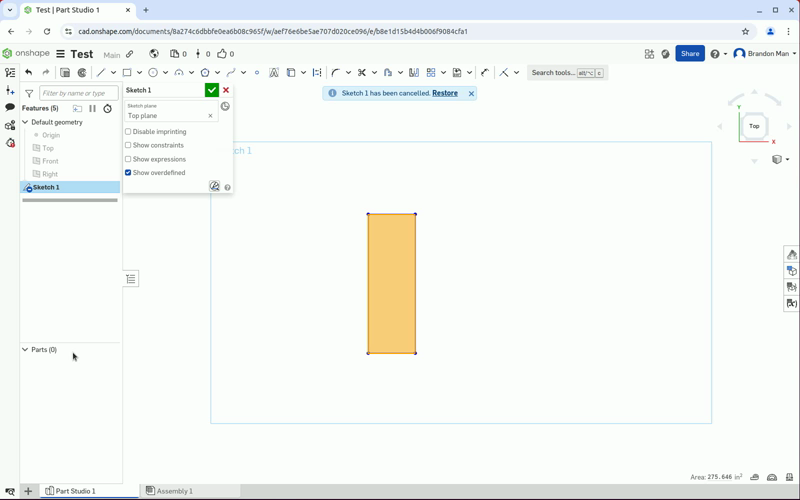
key(shift+e)
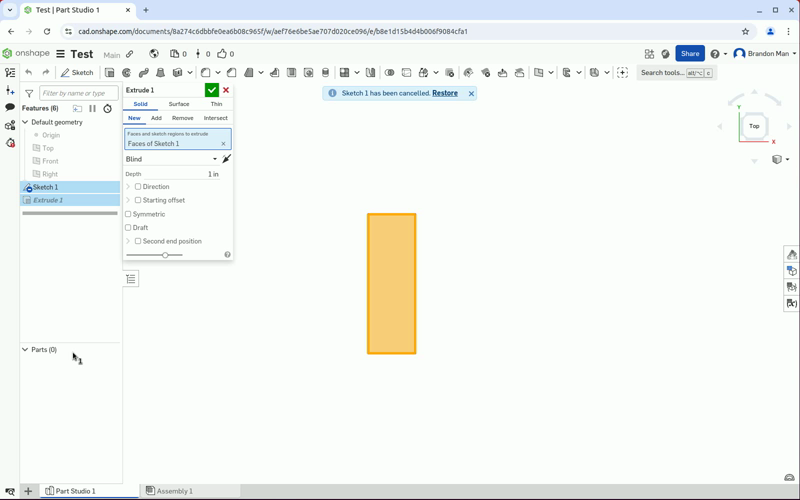
mouse_move(143, 106)
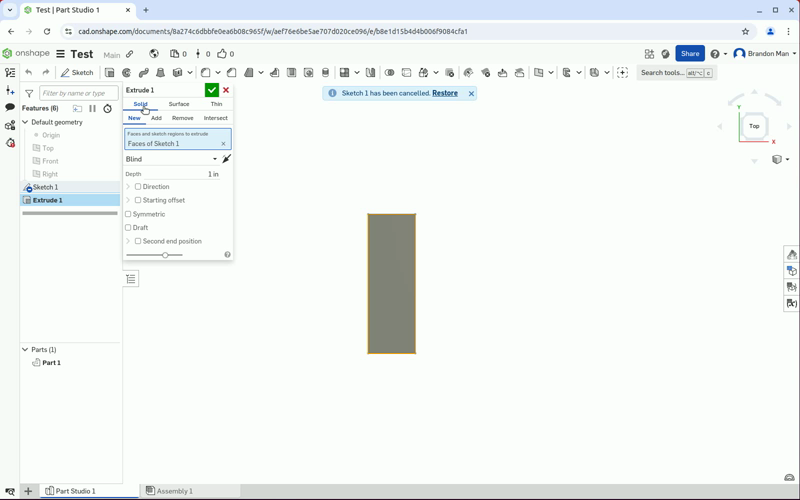
click(143, 106)
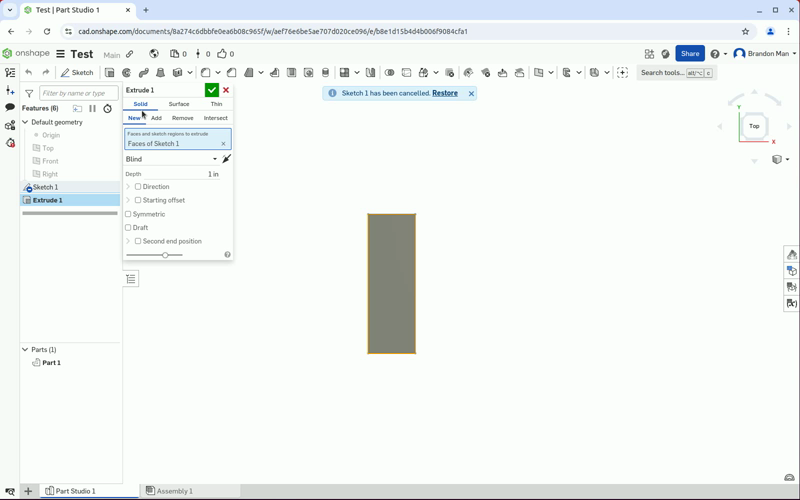
mouse_move(137, 120)
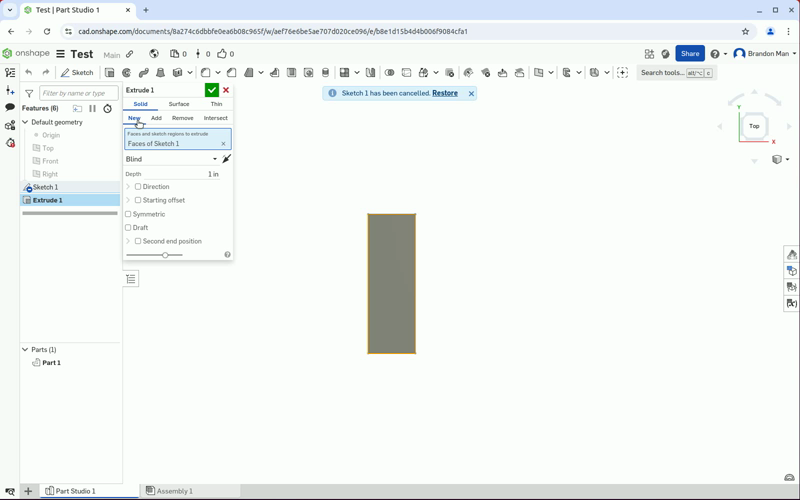
click(137, 120)
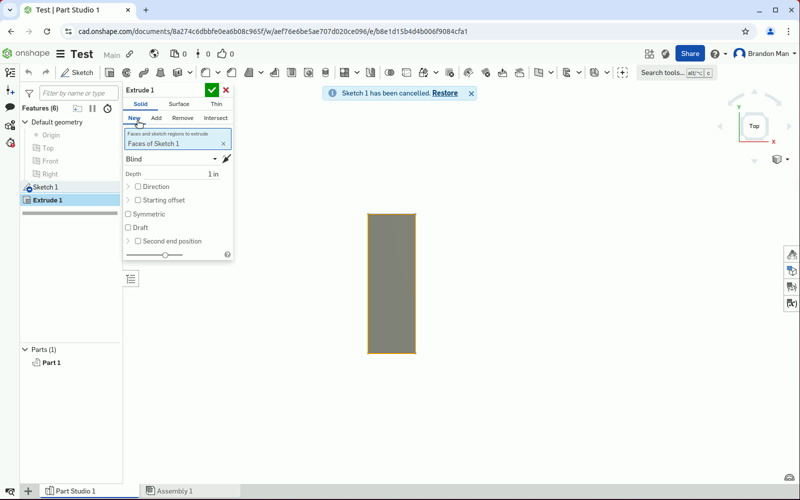
key(tab, 4)
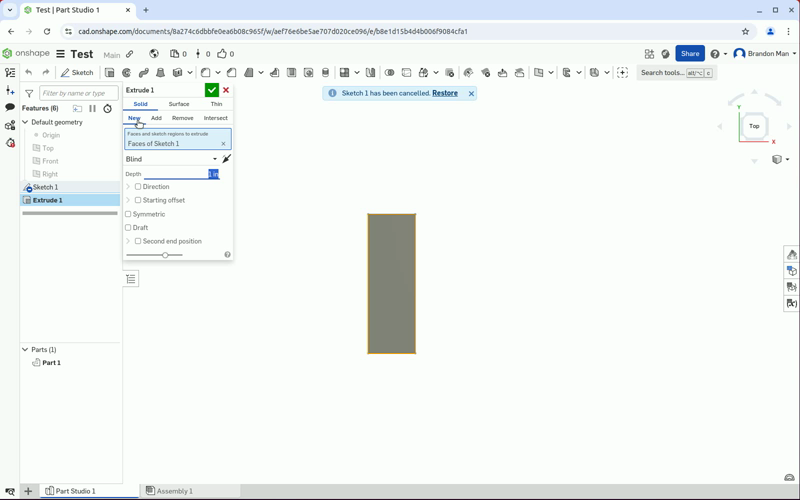
text(3.129)
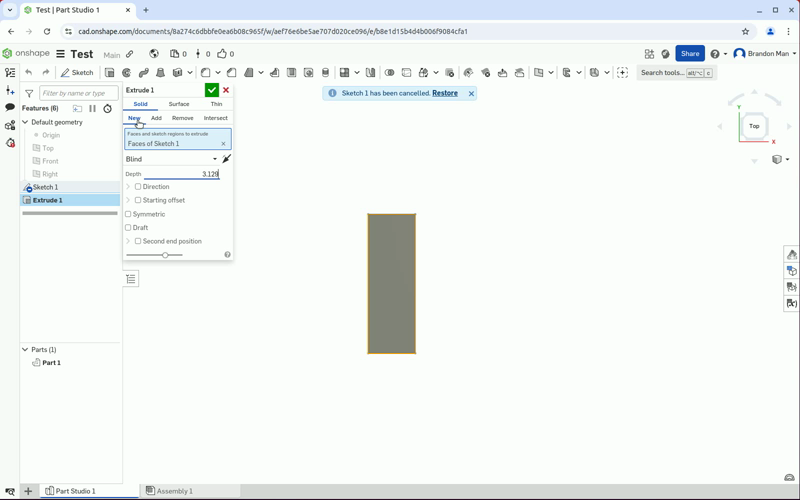
key(enter)
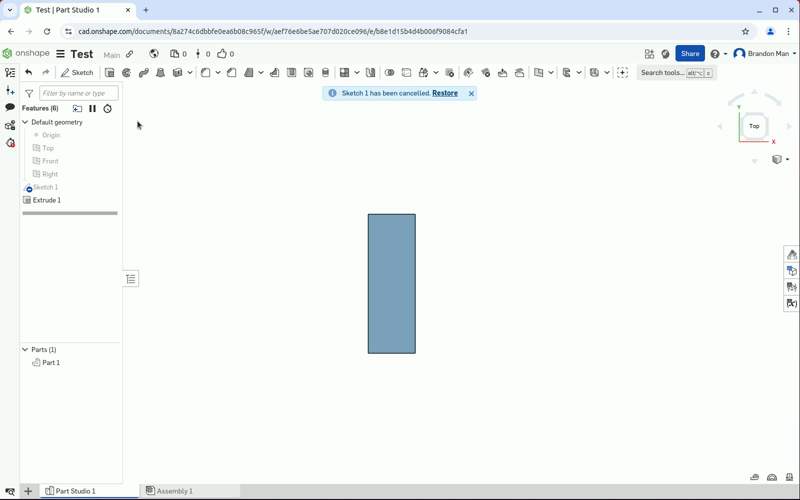
key(shift+h)
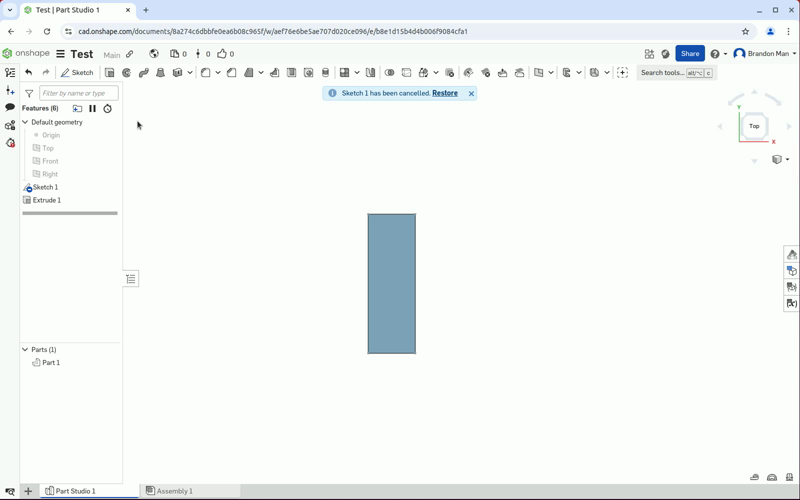
key(shift+h)
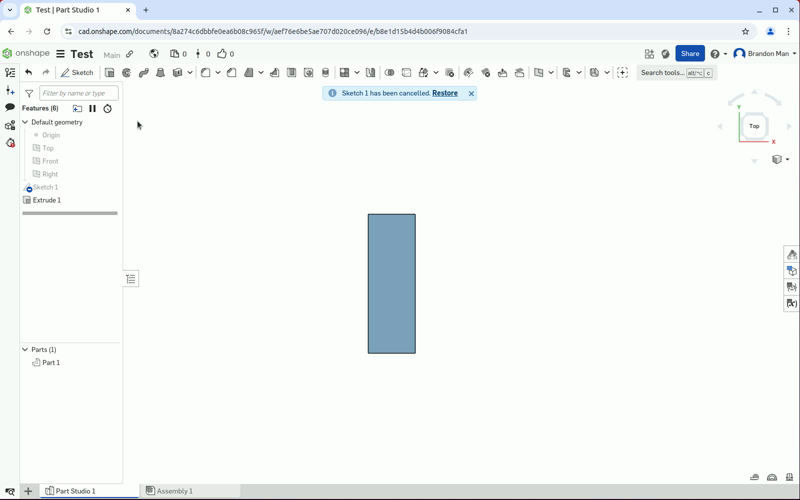
mouse_move(73, 189)
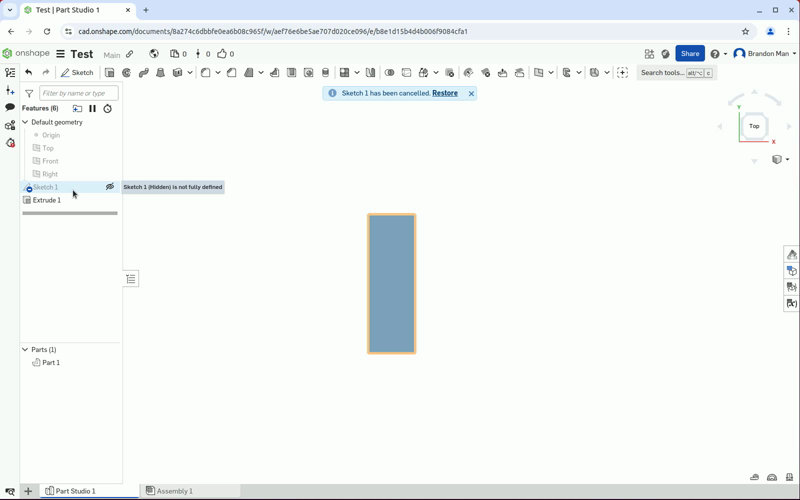
click(73, 189)
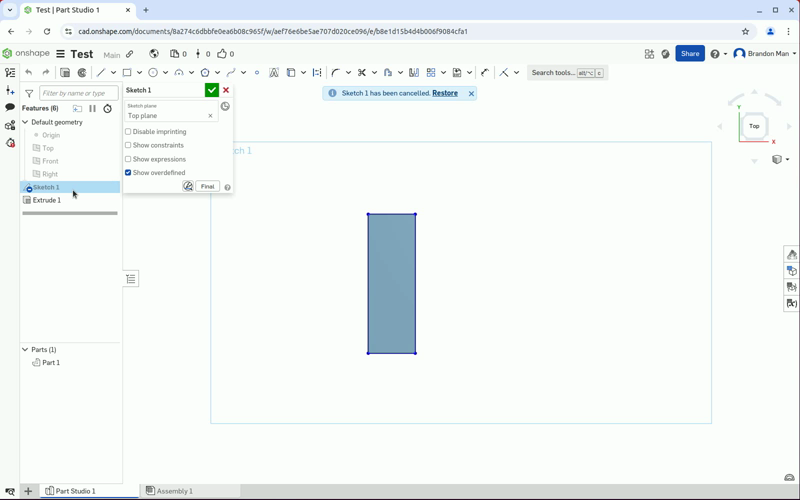
mouse_move(229, 92)
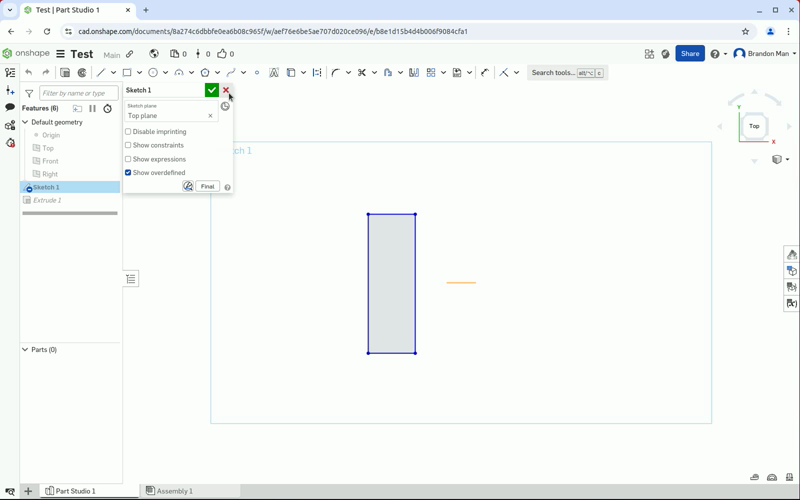
click(229, 92)
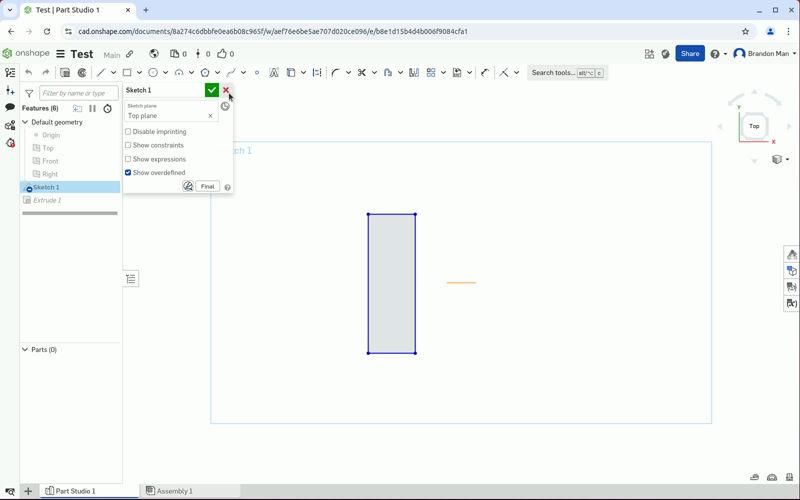
key(shift+s)
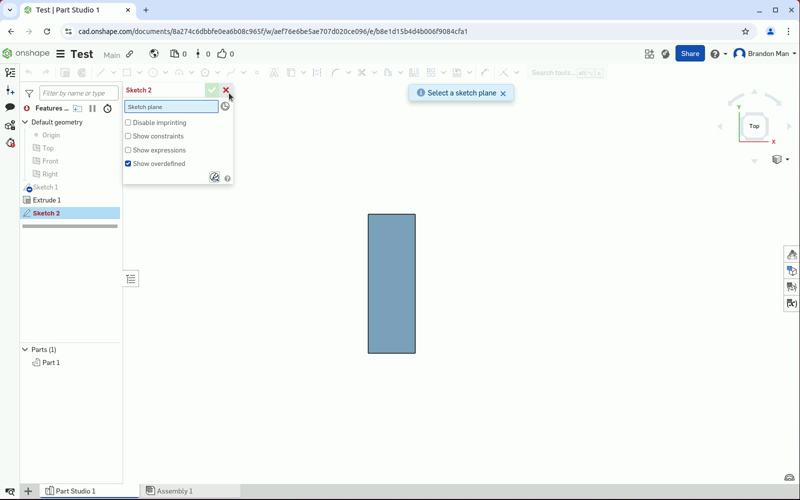
mouse_move(73, 150)
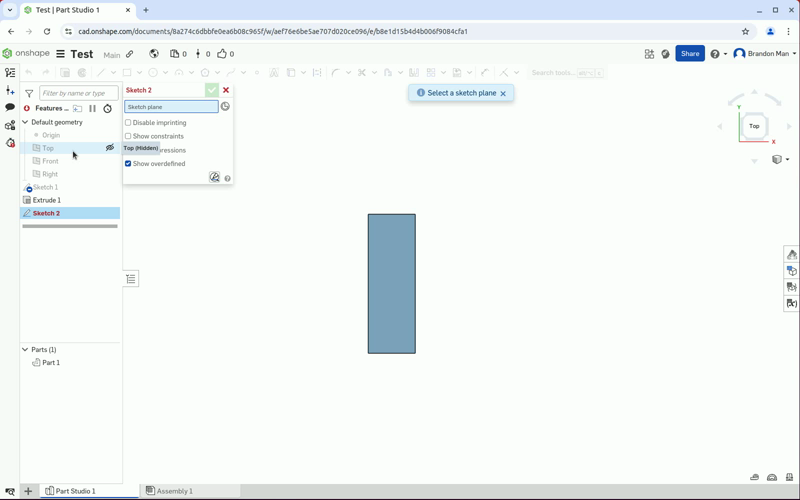
click(73, 150)
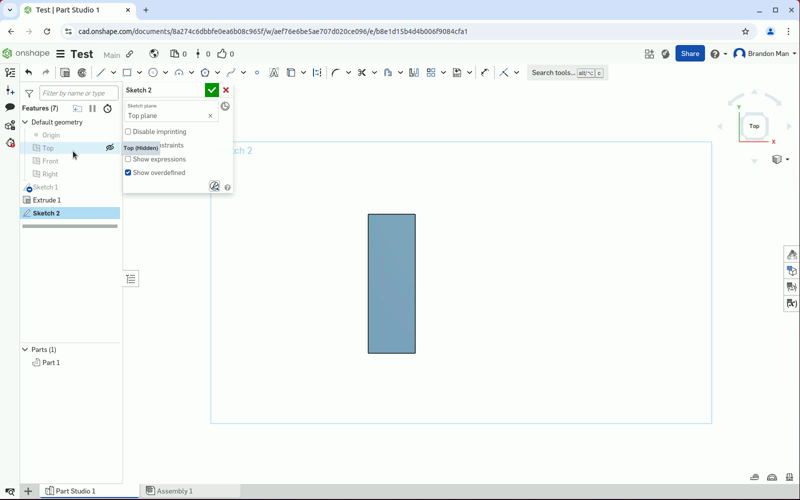
mouse_move(73, 352)
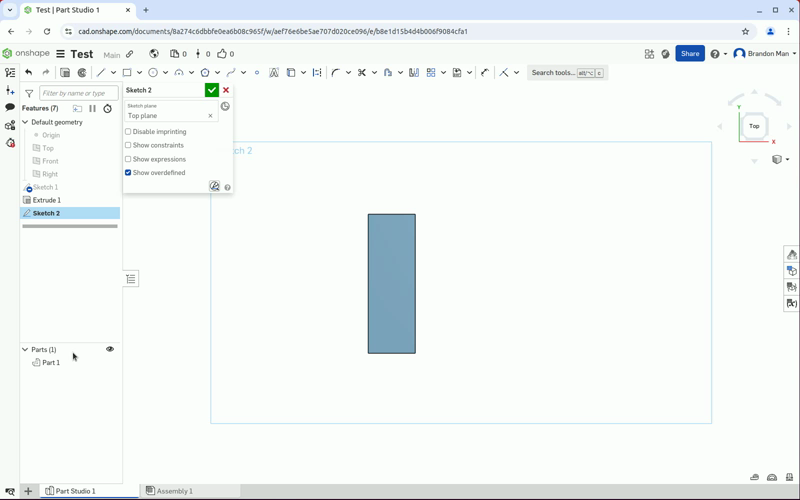
key(y)
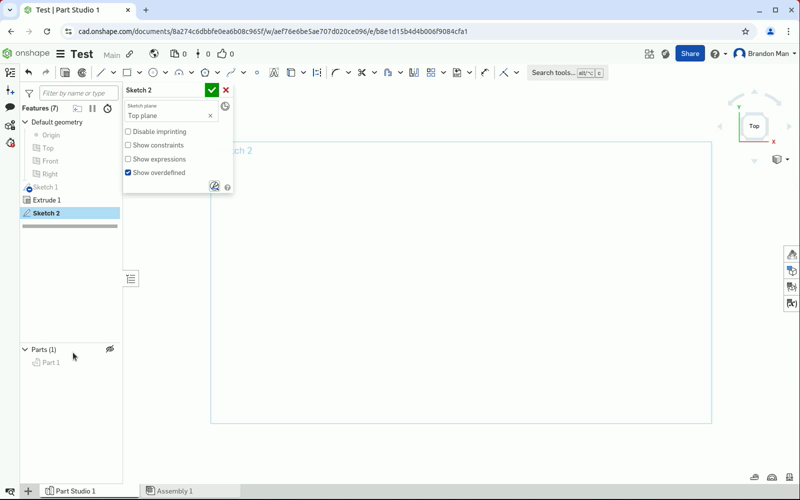
key(l)
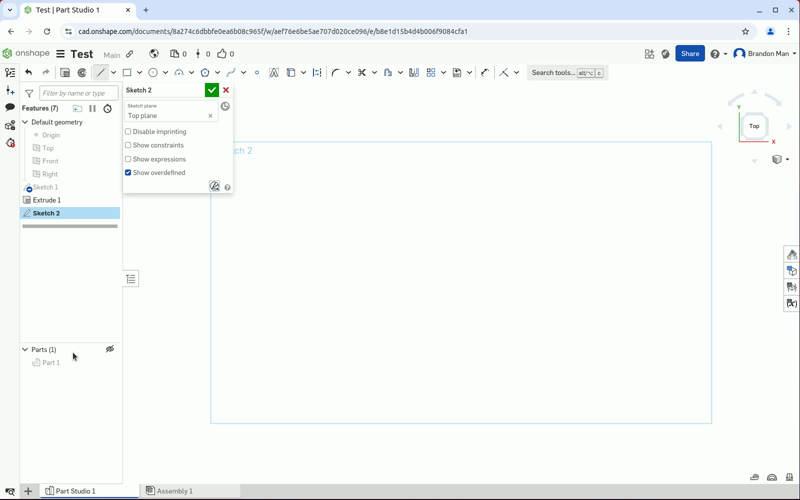
key_down(shift)
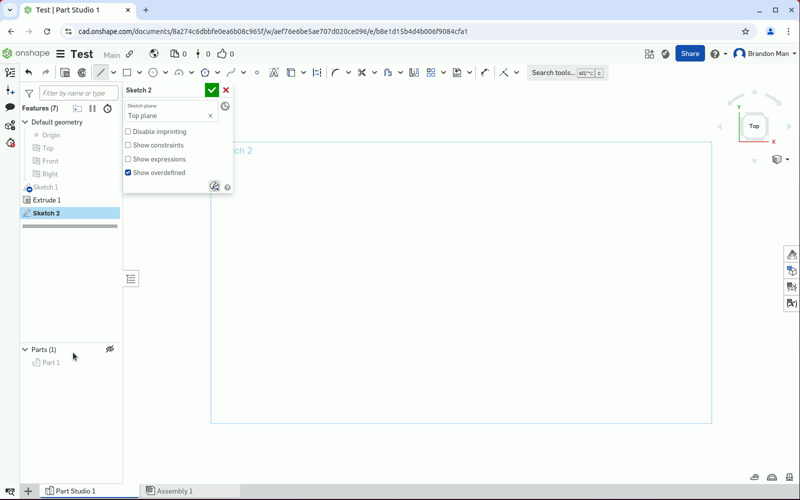
mouse_move(413, 353)
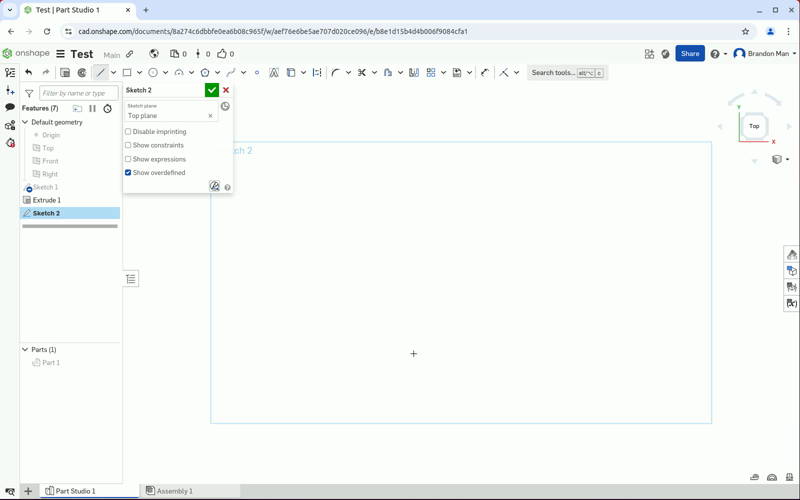
click(413, 353)
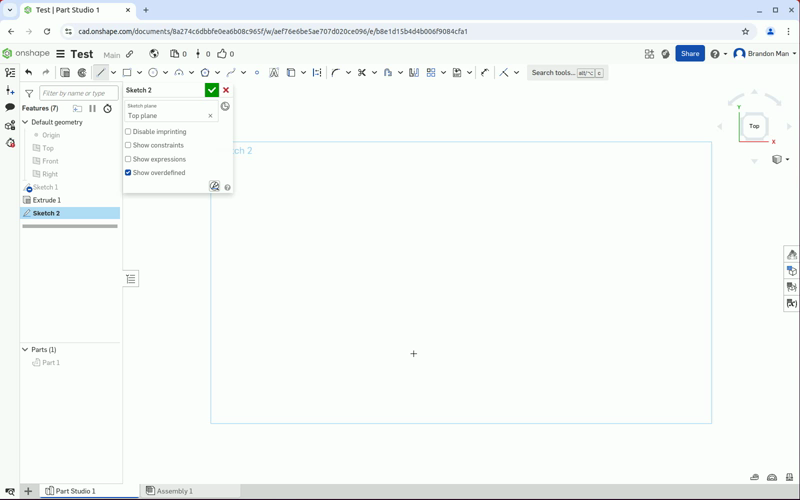
key_up(shift)
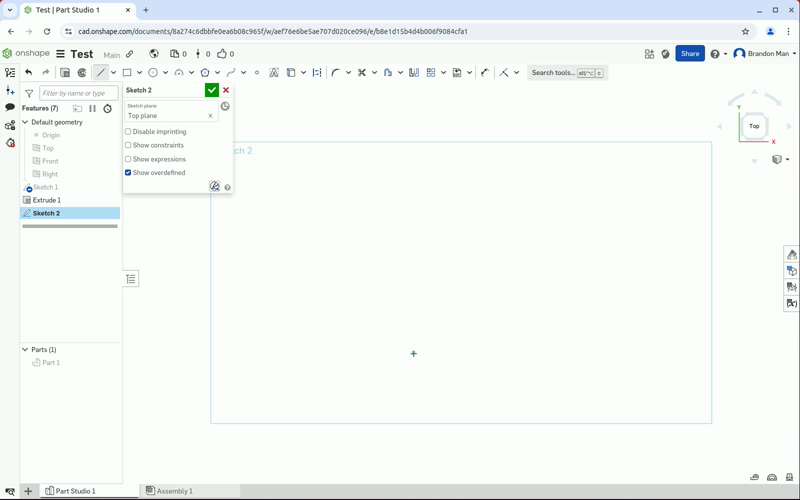
key_down(shift)
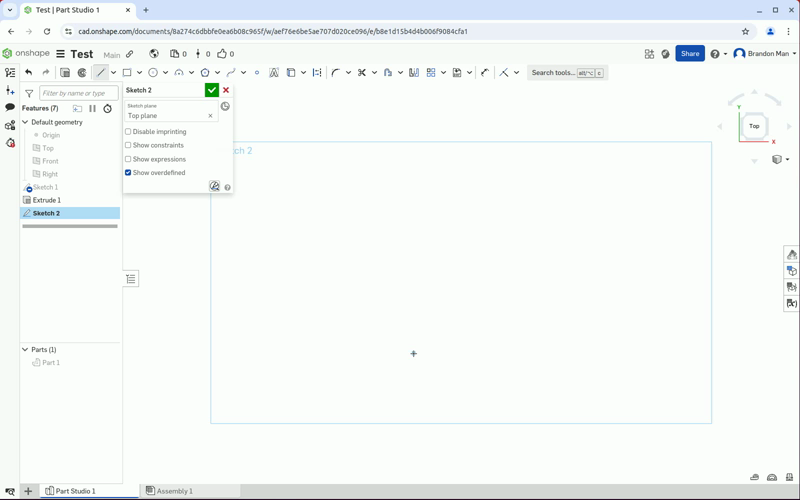
mouse_move(506, 353)
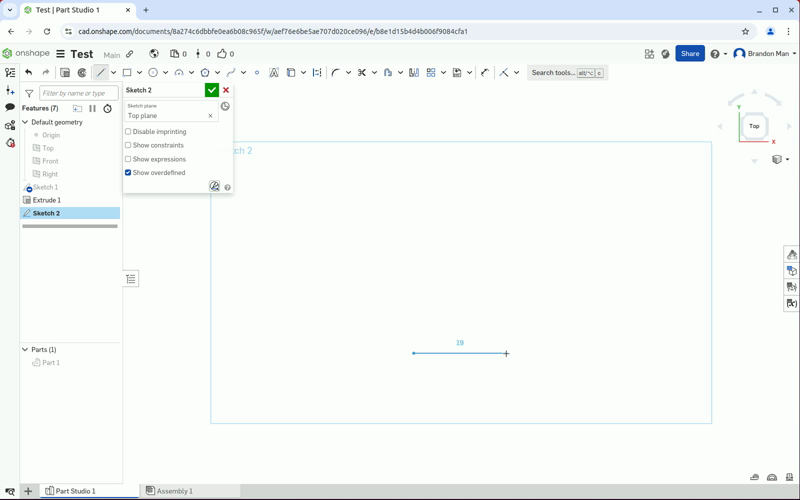
click(506, 353)
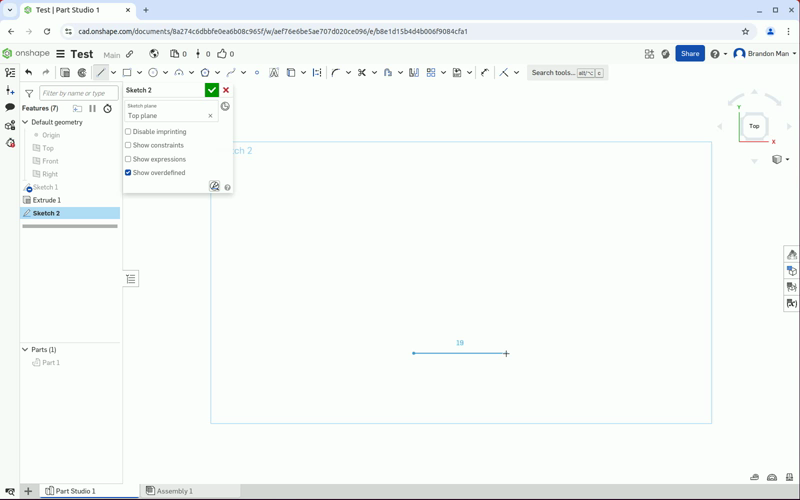
key_up(shift)
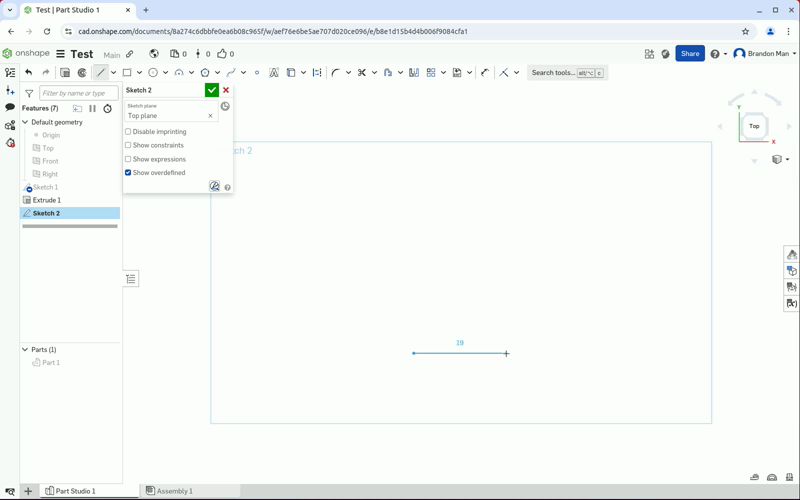
key_down(shift)
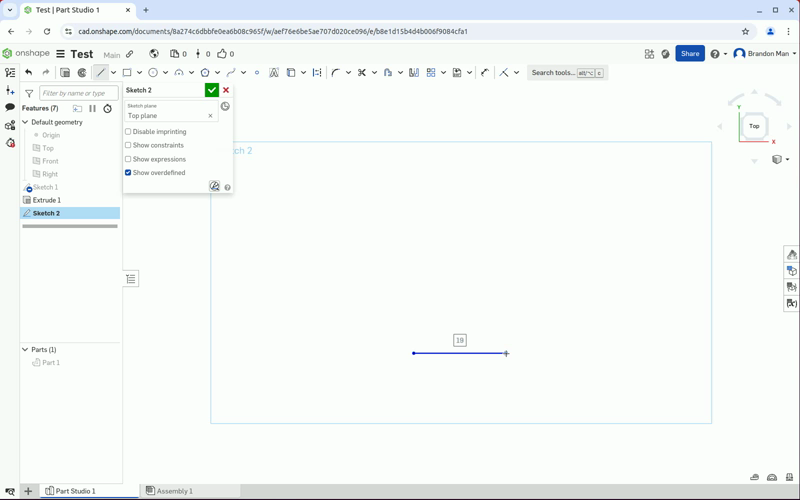
mouse_move(506, 214)
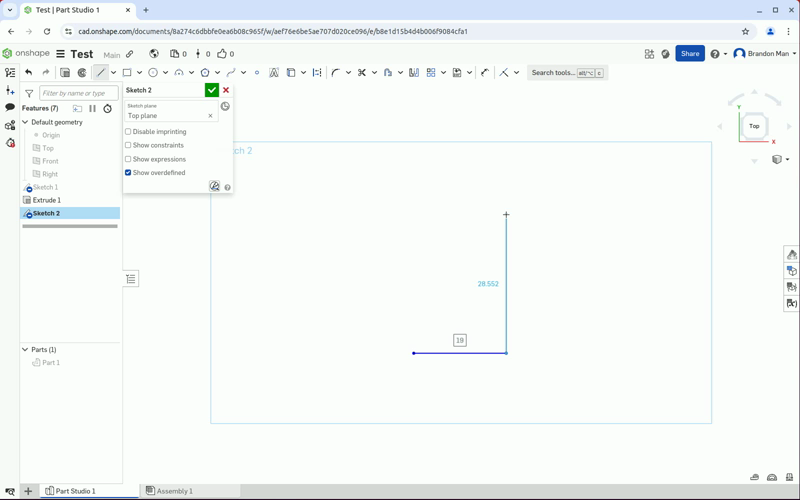
click(506, 214)
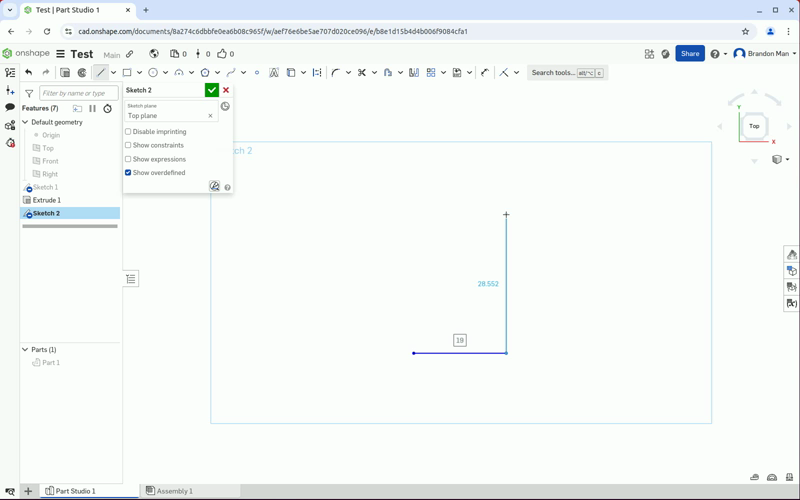
key_up(shift)
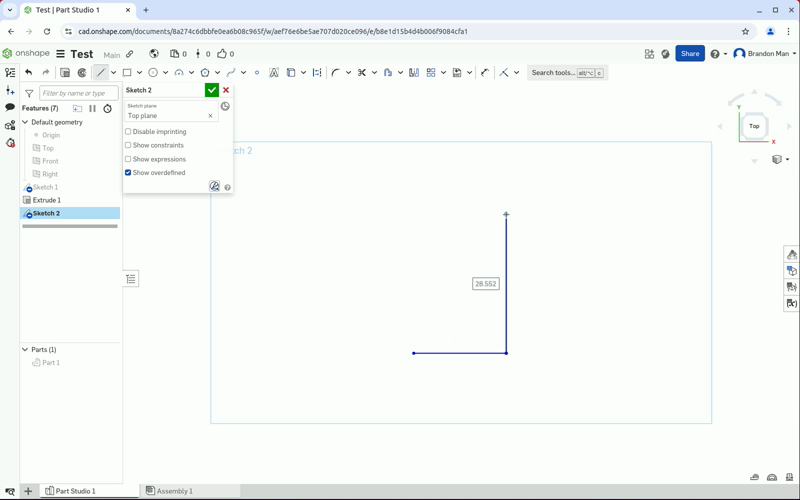
key_down(shift)
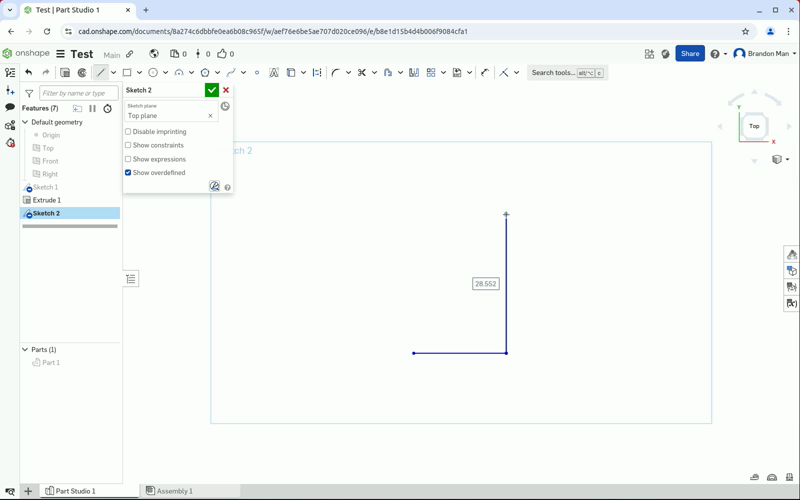
mouse_move(413, 214)
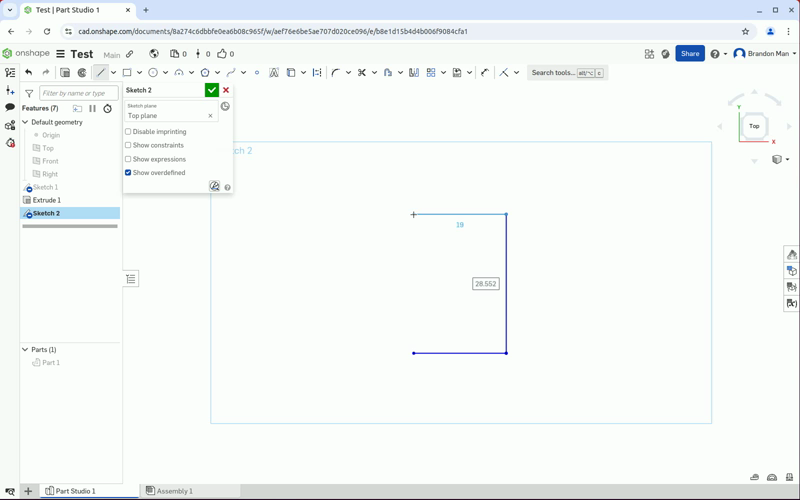
click(413, 214)
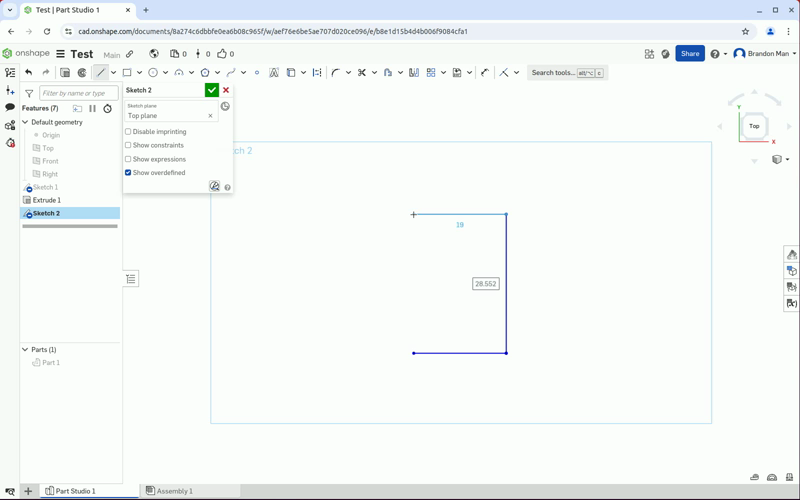
key_up(shift)
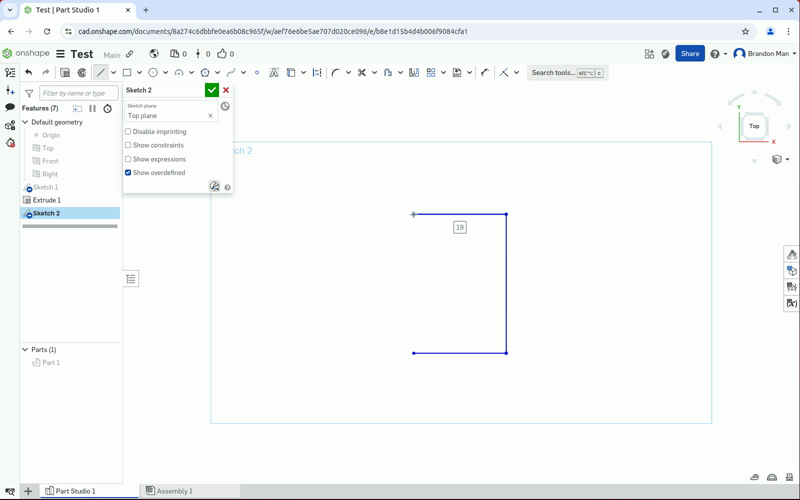
key_down(shift)
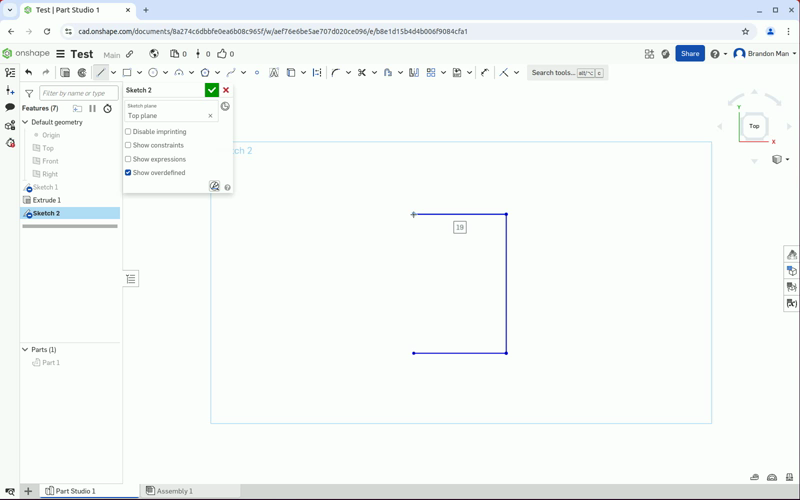
mouse_move(413, 353)
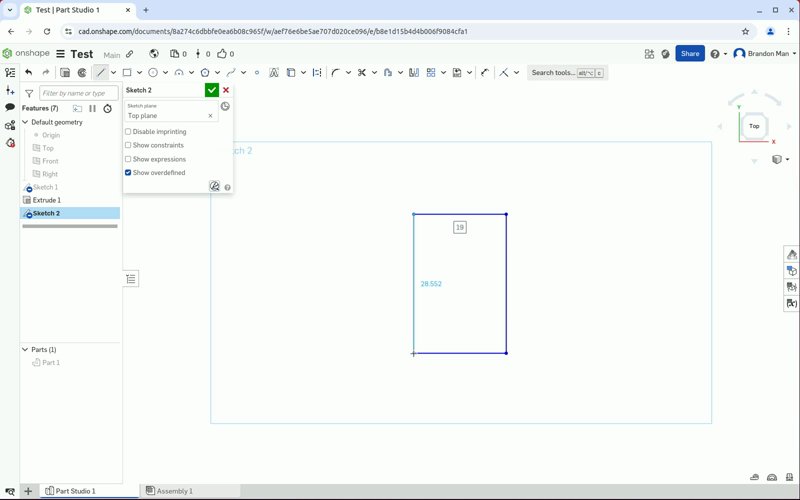
key_up(shift)
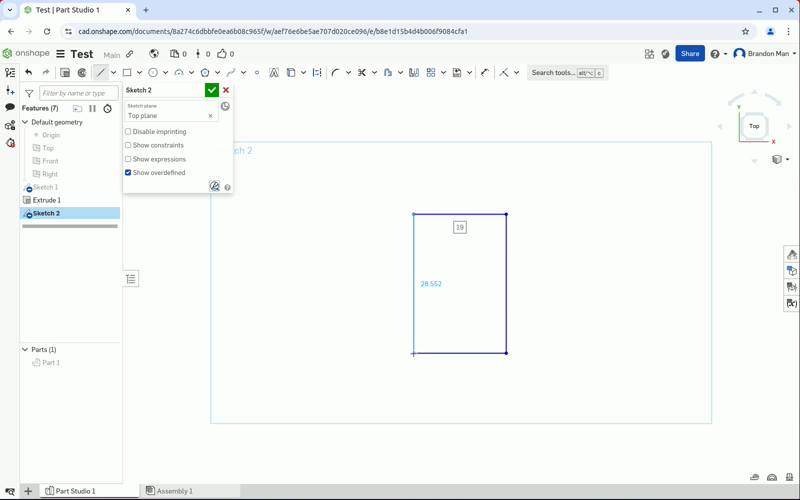
click(413, 353)
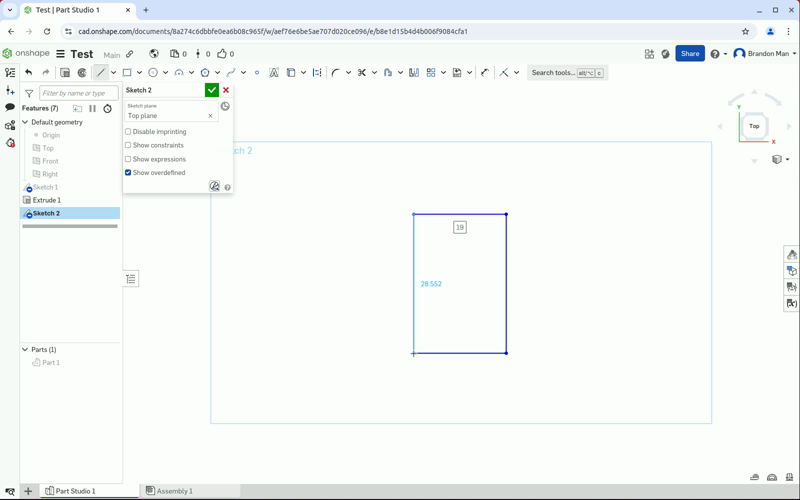
key(esc)
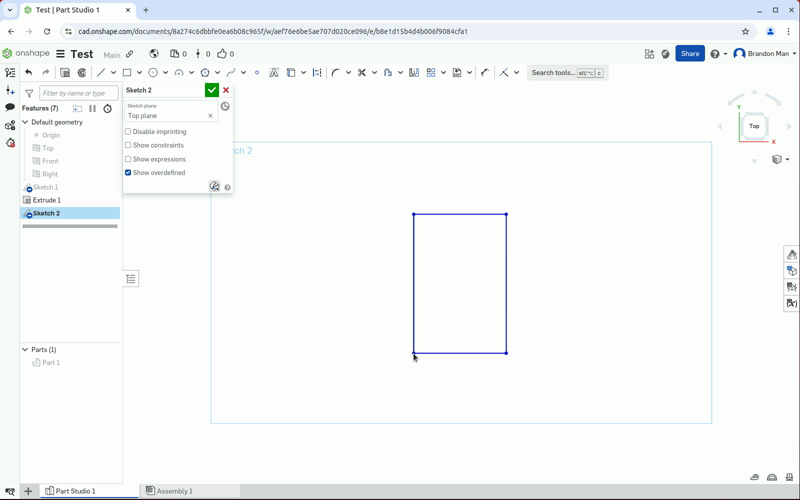
mouse_move(491, 316)
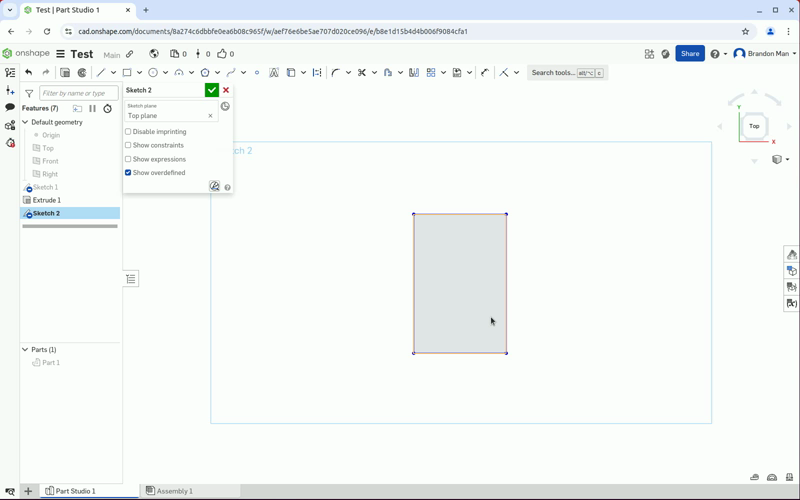
click(491, 316)
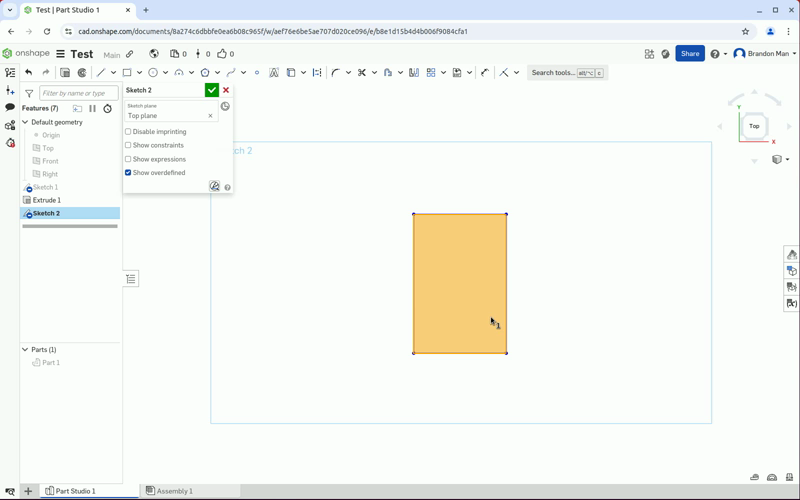
mouse_move(73, 352)
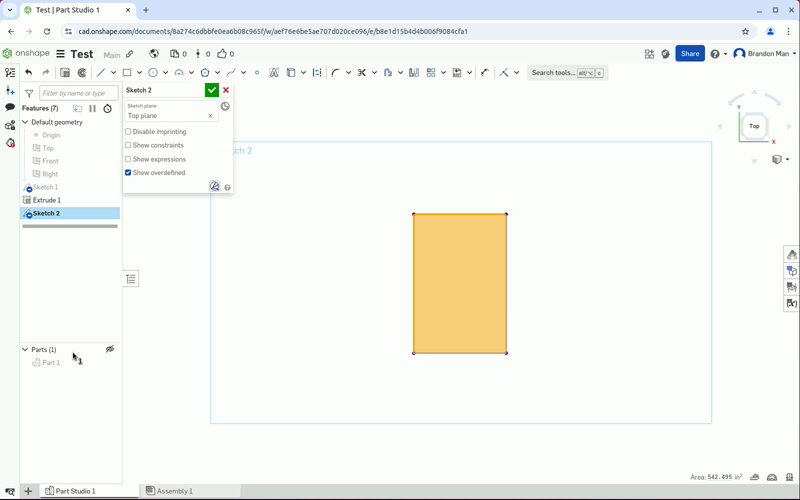
key(shift+y)
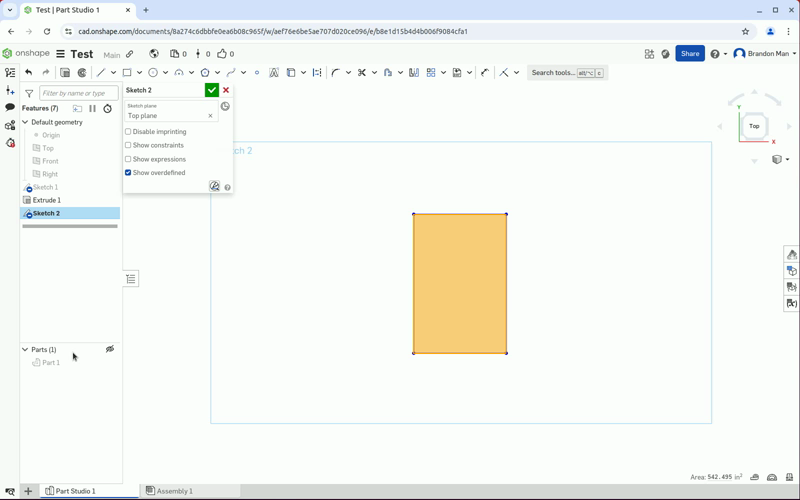
key(shift+e)
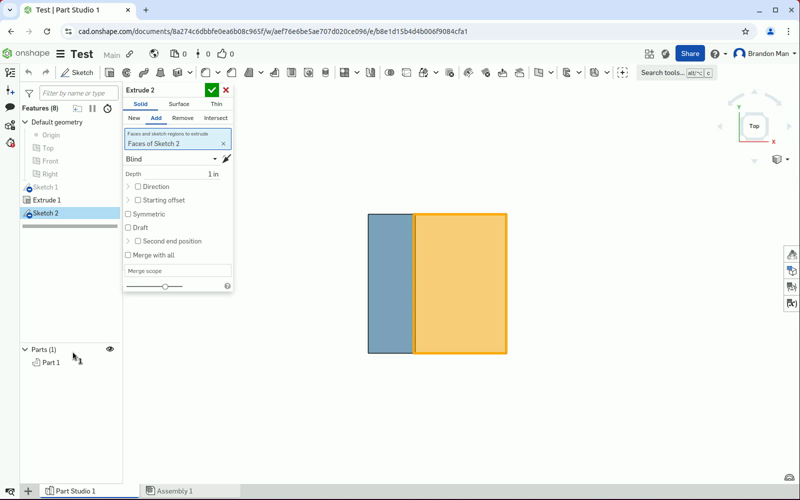
mouse_move(143, 106)
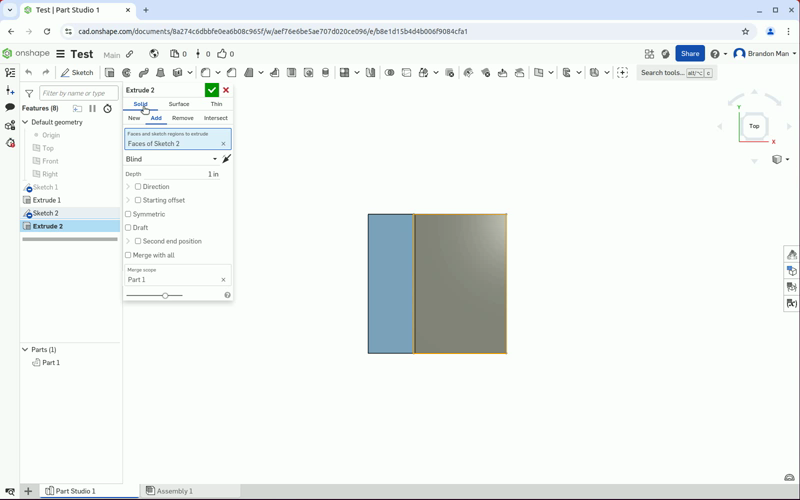
click(143, 106)
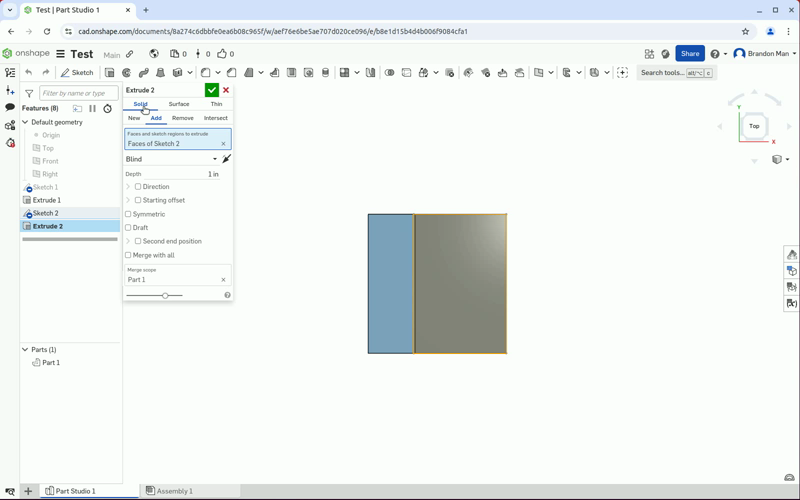
mouse_move(137, 120)
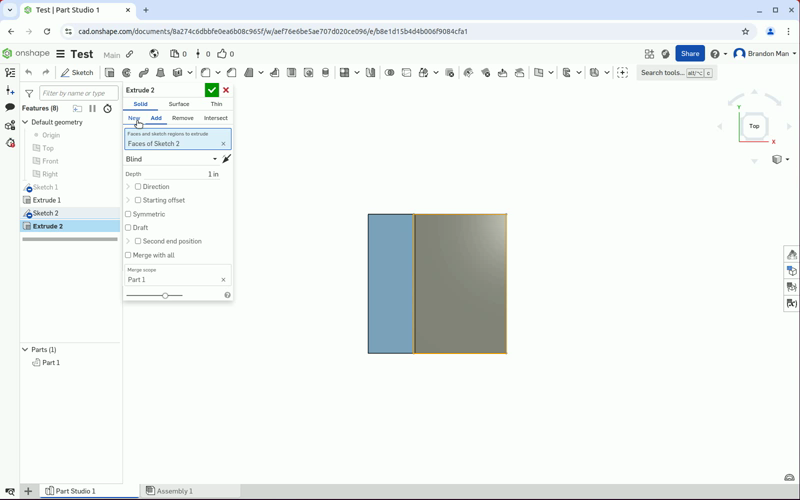
click(137, 120)
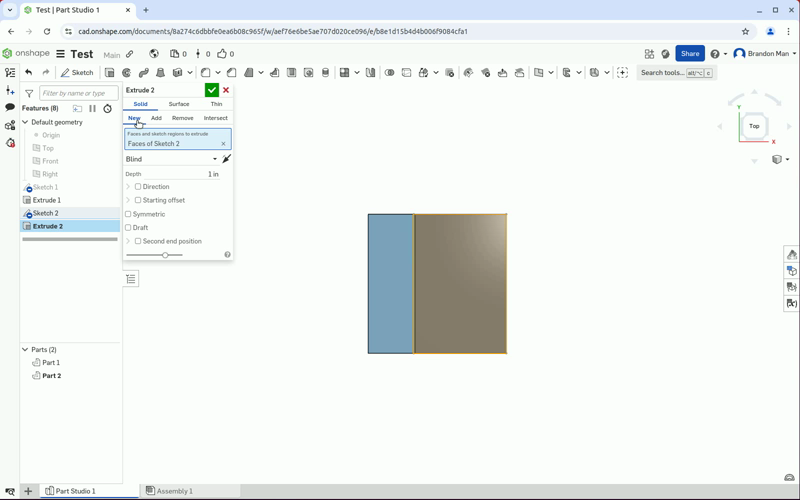
key(tab, 4)
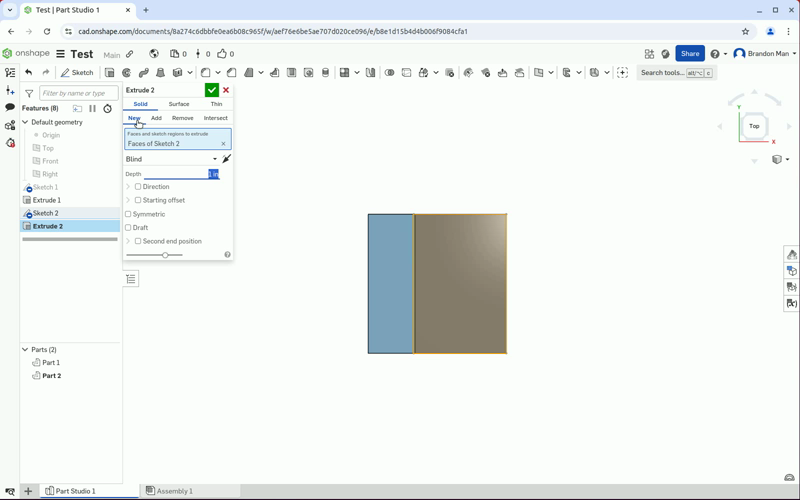
text(3.129)
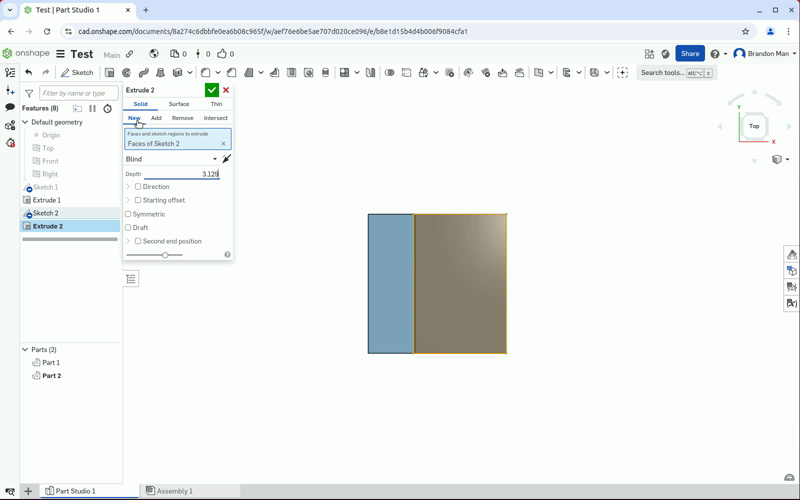
key(enter)
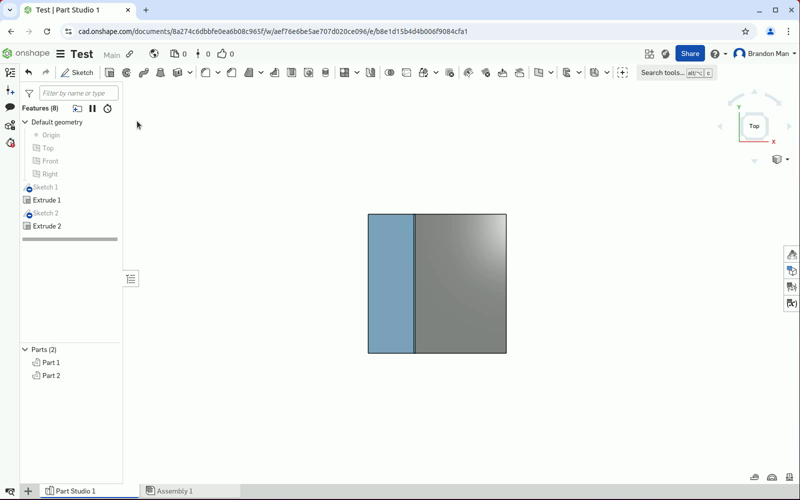
key(shift+h)
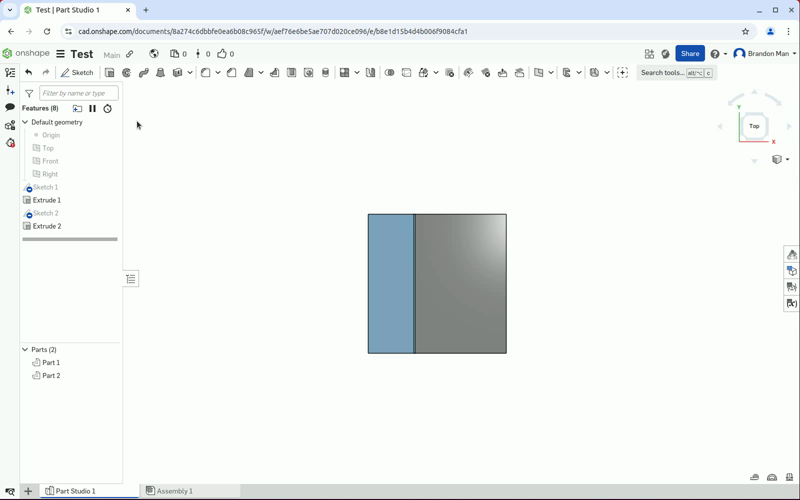
key(shift+h)
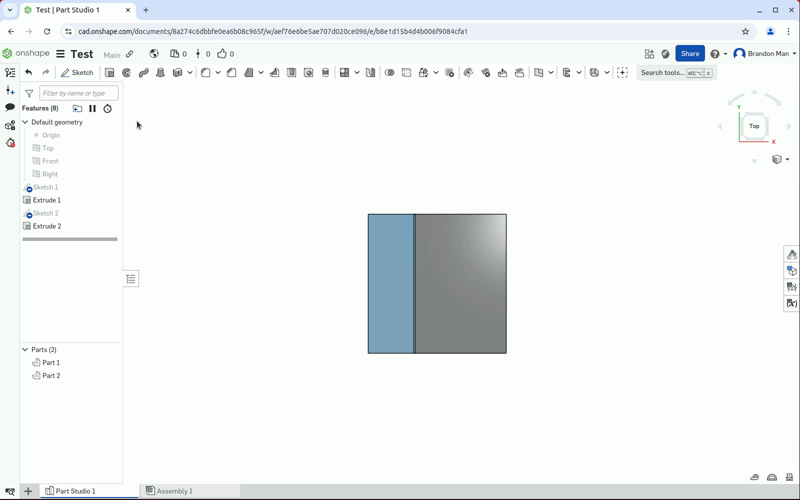
mouse_move(73, 189)
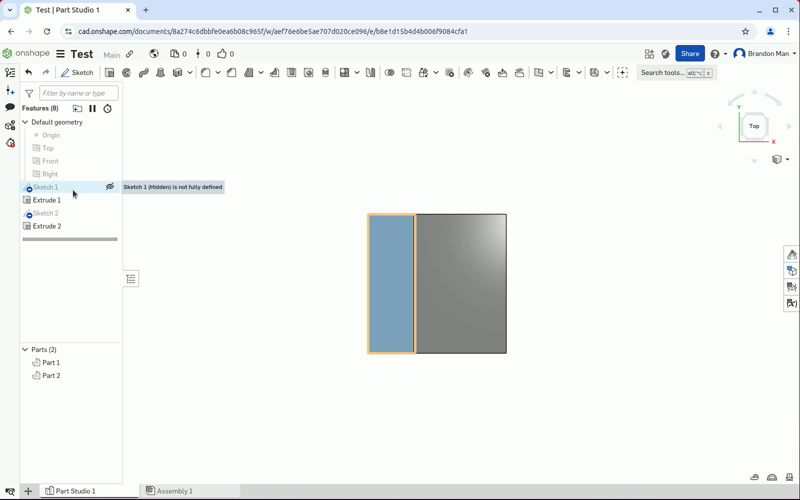
click(73, 189)
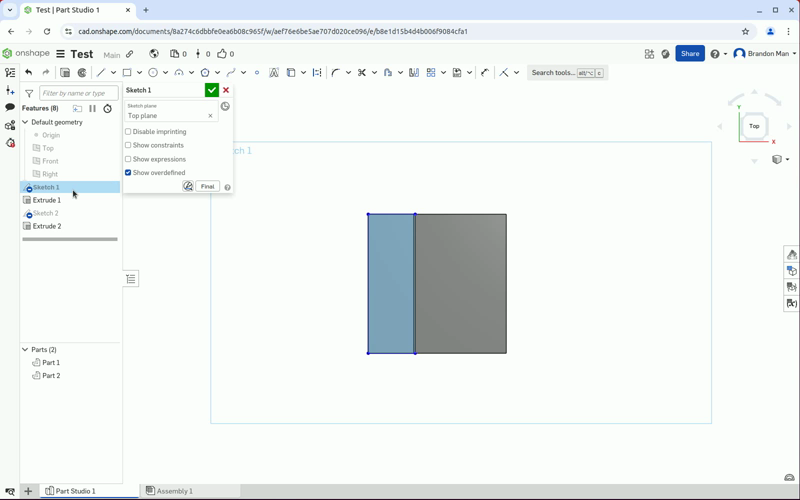
mouse_move(229, 92)
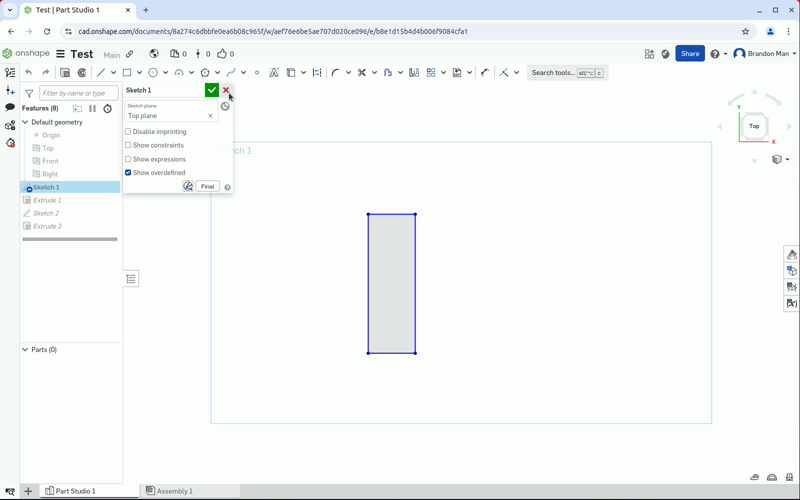
click(229, 92)
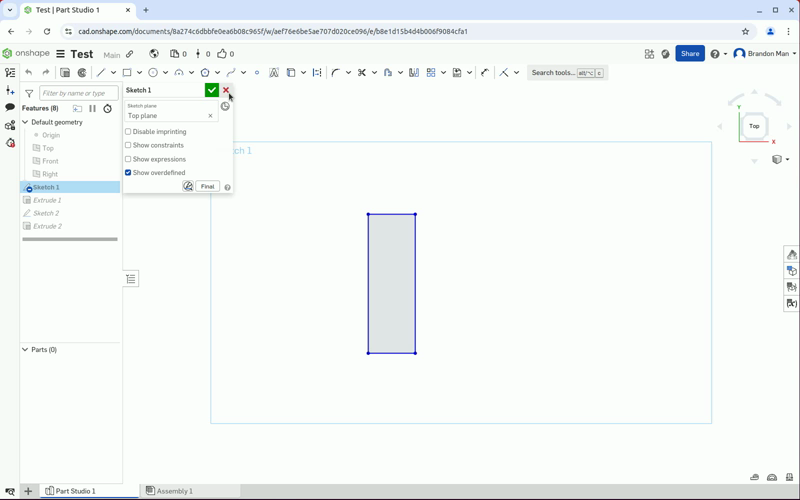
key(shift+s)
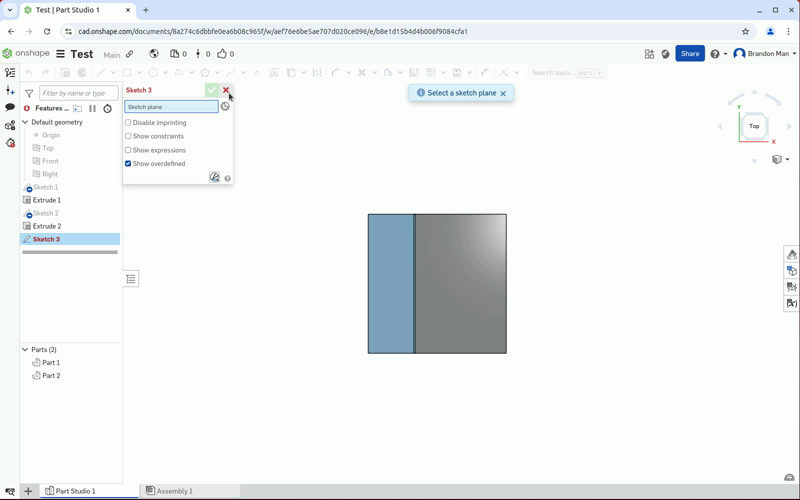
mouse_move(73, 150)
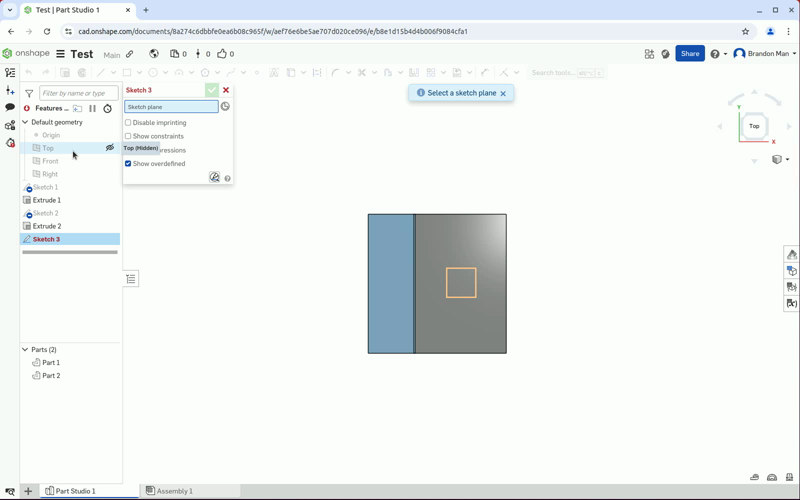
click(73, 150)
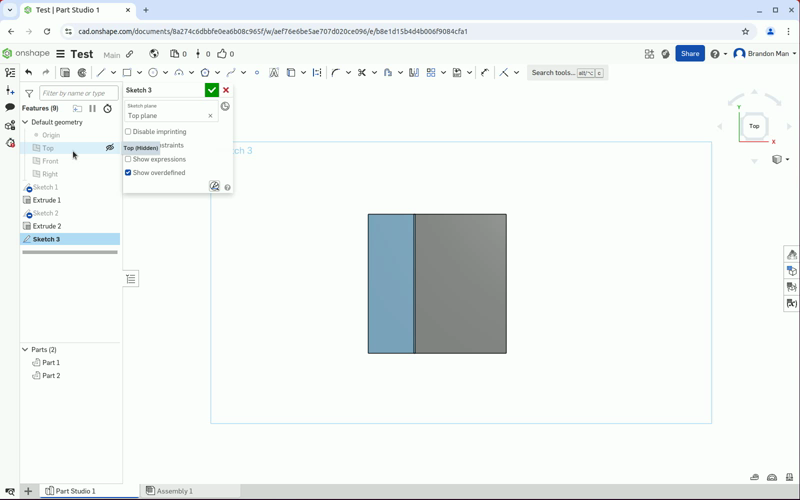
mouse_move(73, 352)
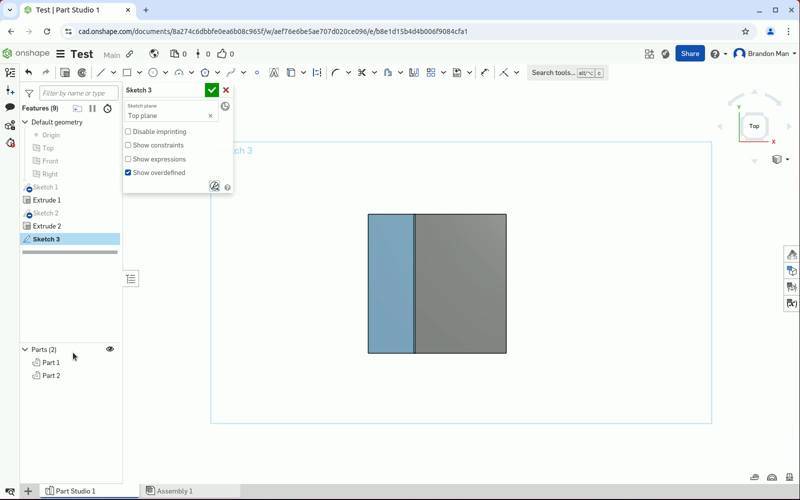
key(y)
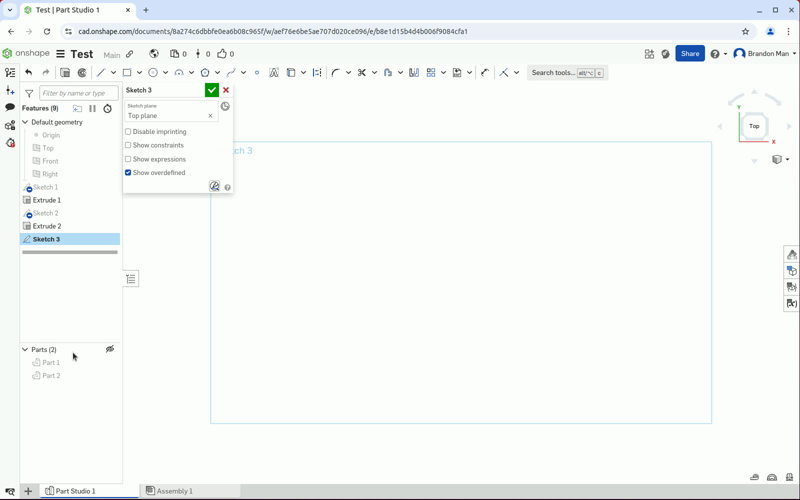
key(l)
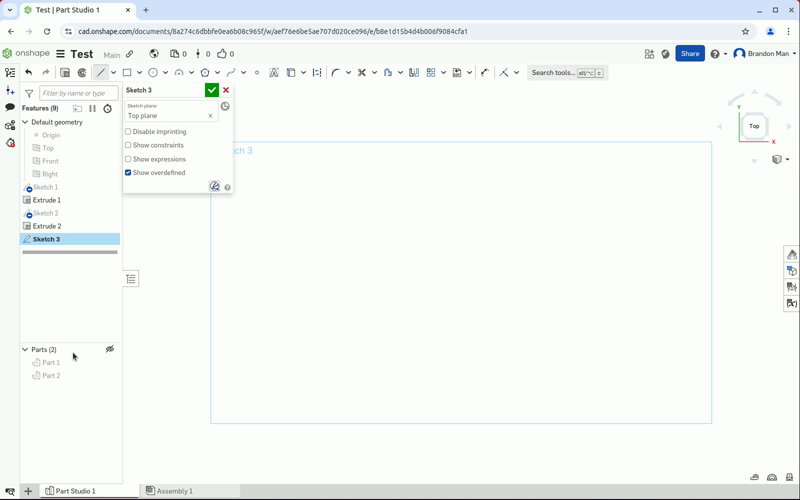
key_down(shift)
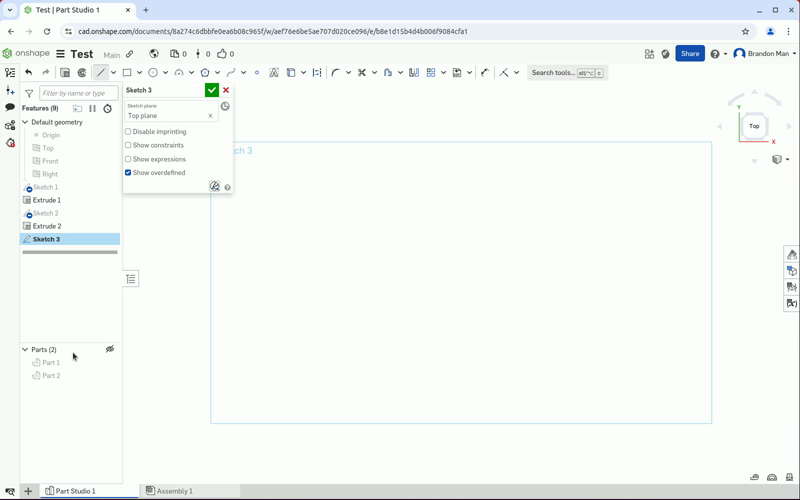
mouse_move(507, 353)
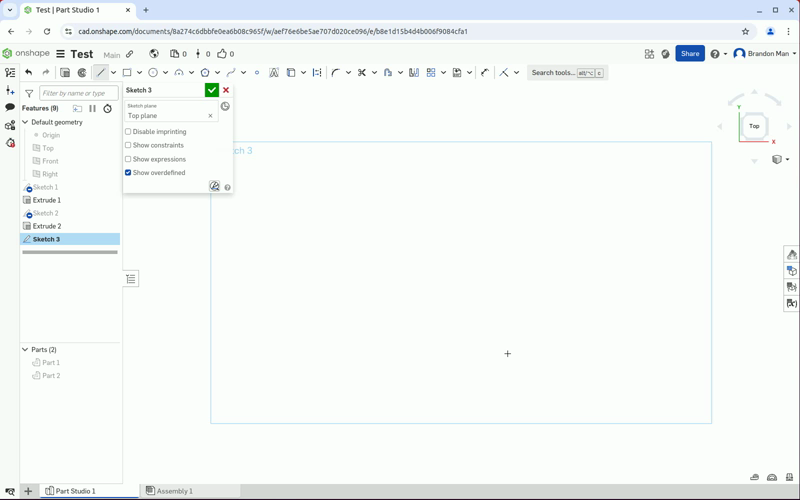
click(507, 353)
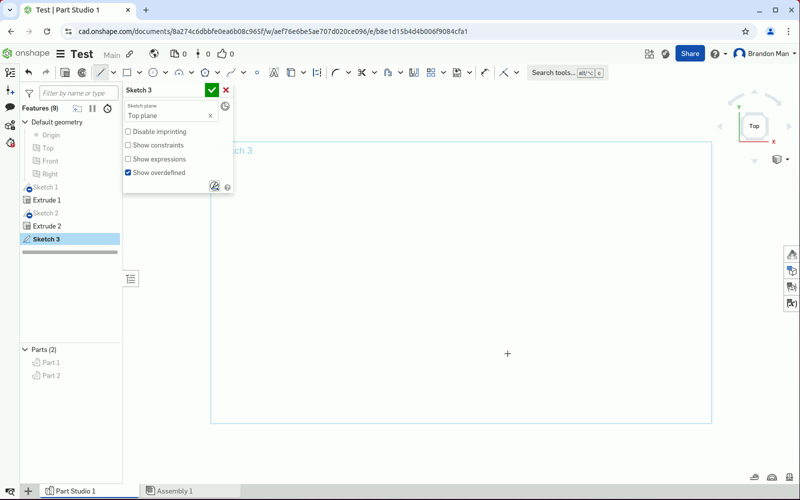
key_up(shift)
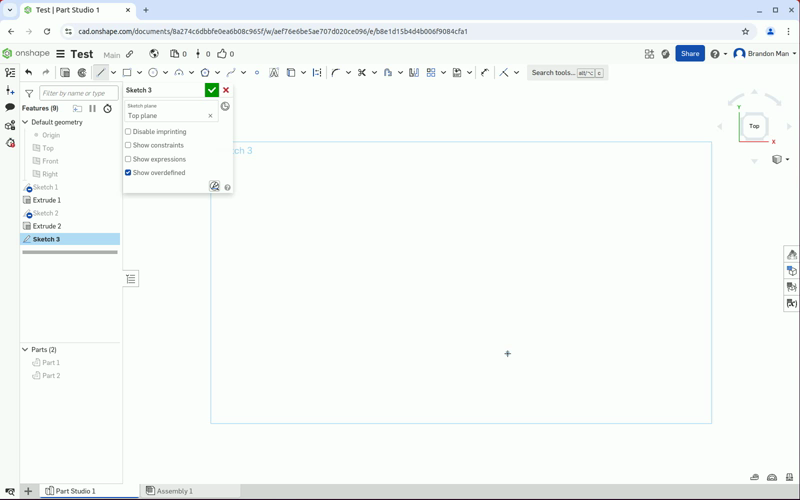
key_down(shift)
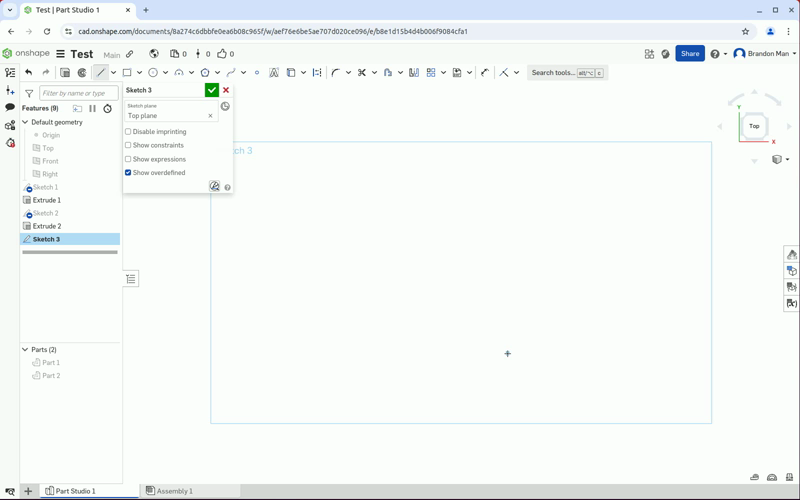
mouse_move(537, 353)
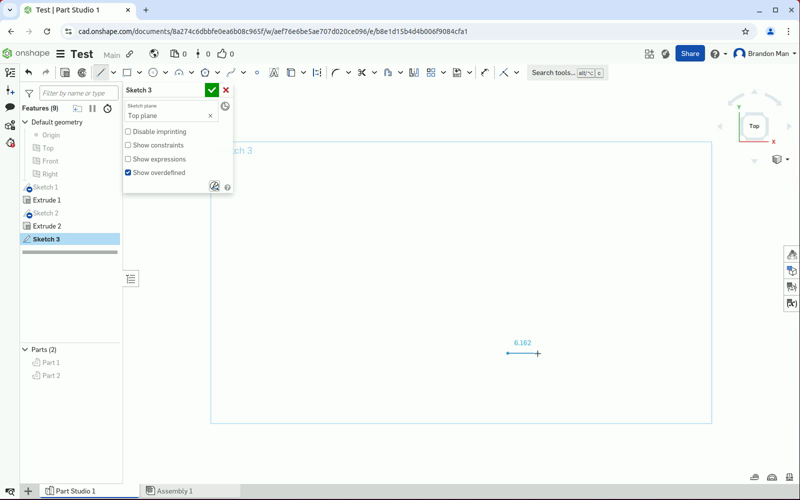
mouse_move(554, 353)
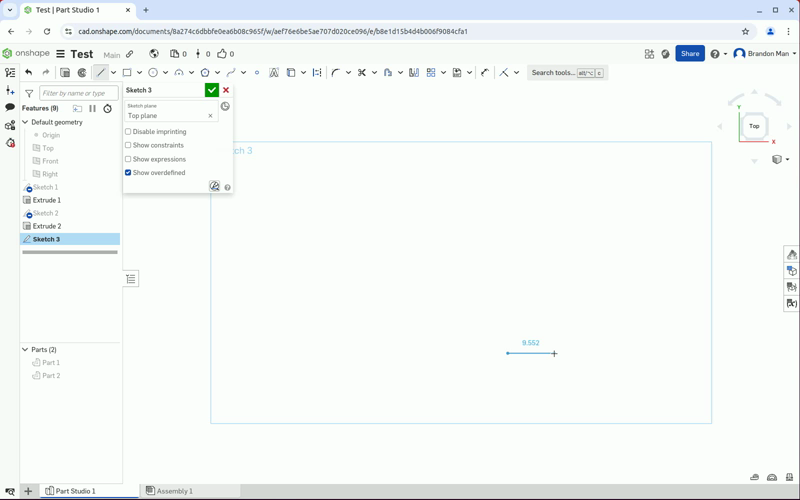
click(554, 353)
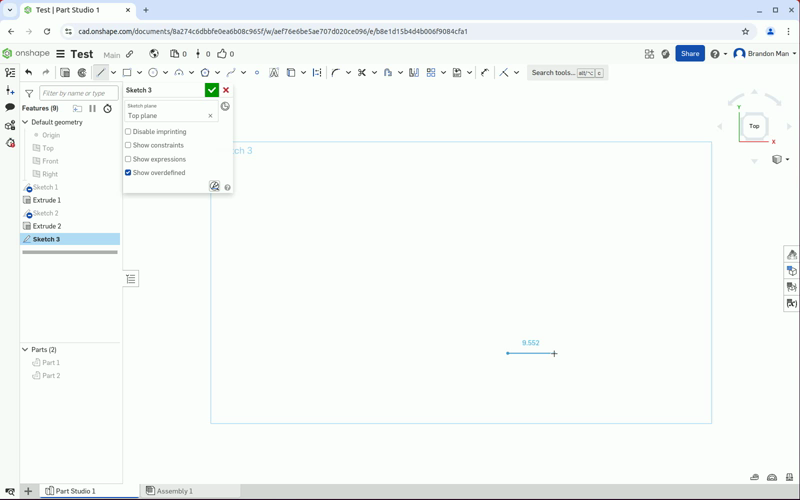
key_up(shift)
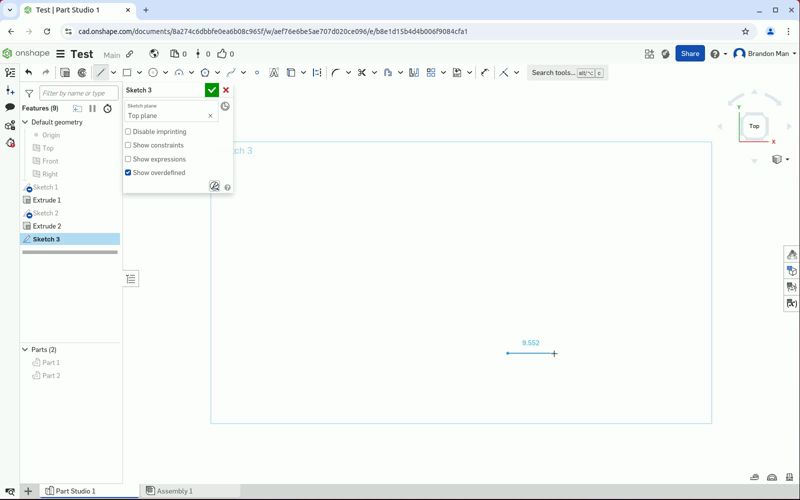
key_down(shift)
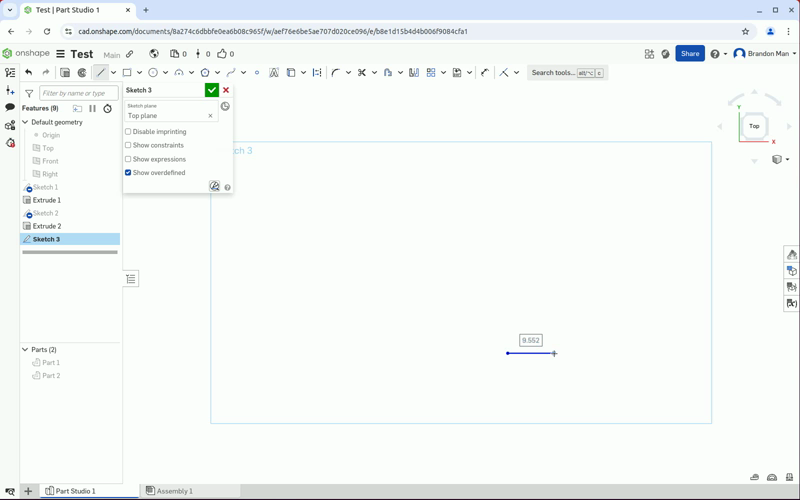
mouse_move(554, 214)
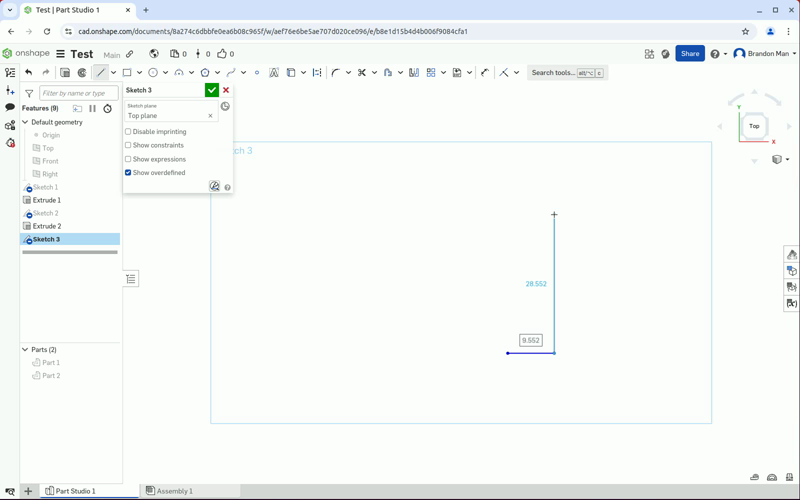
click(554, 214)
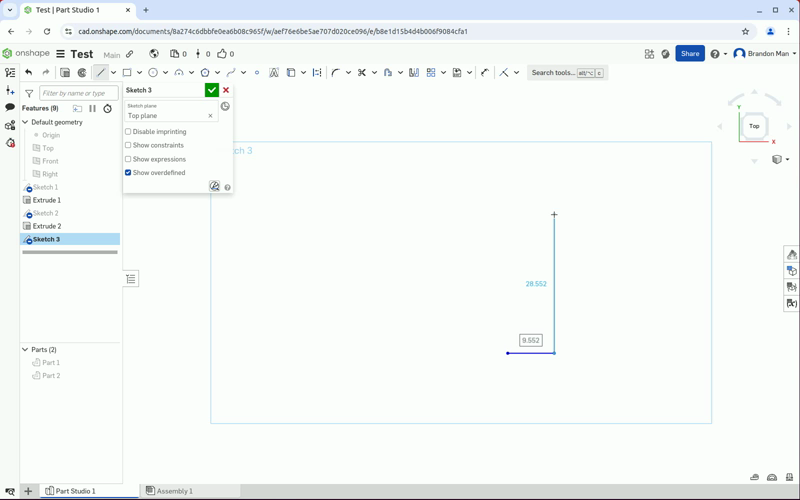
key_up(shift)
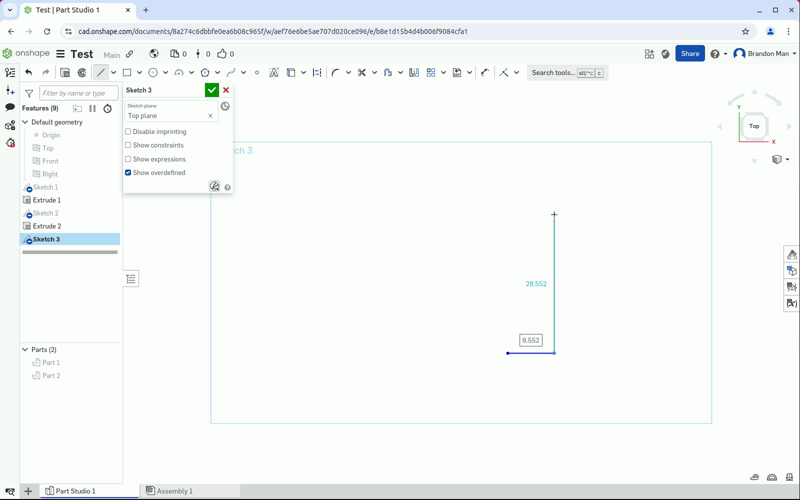
key_down(shift)
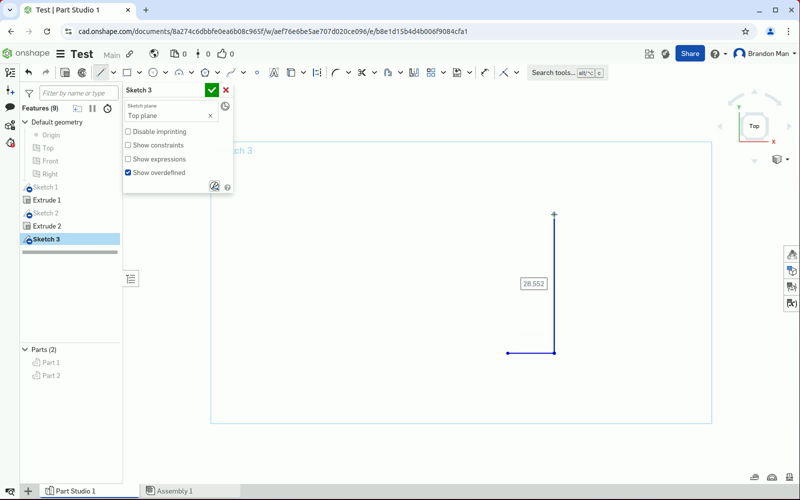
mouse_move(584, 214)
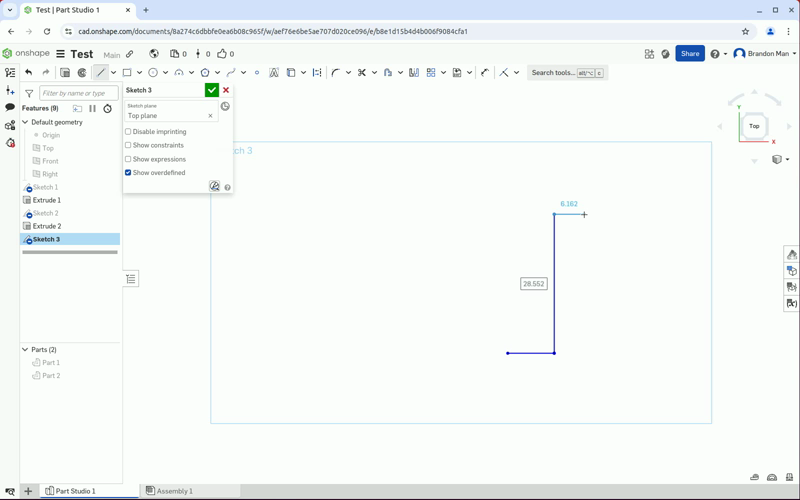
mouse_move(507, 214)
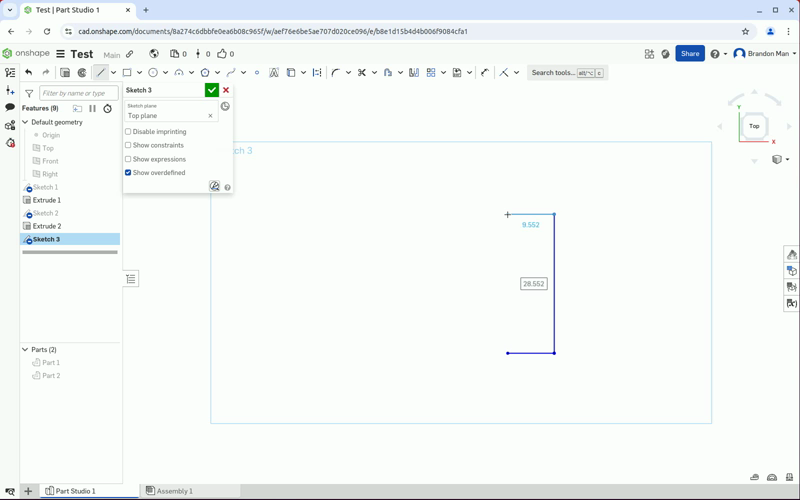
click(507, 214)
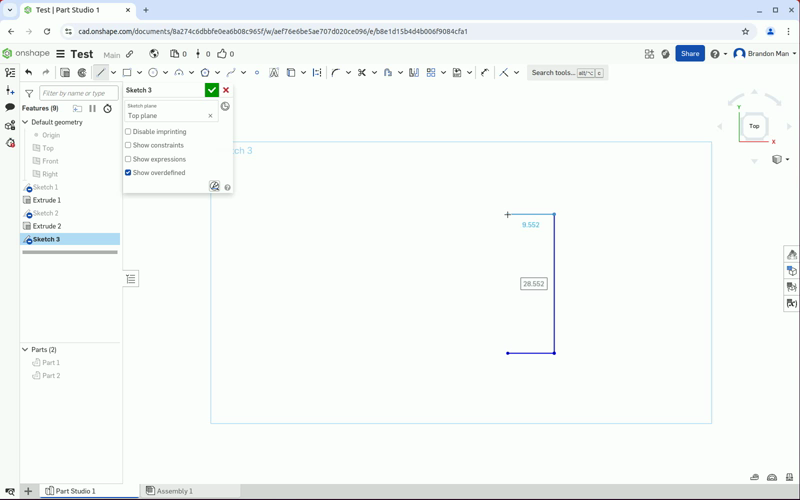
key_up(shift)
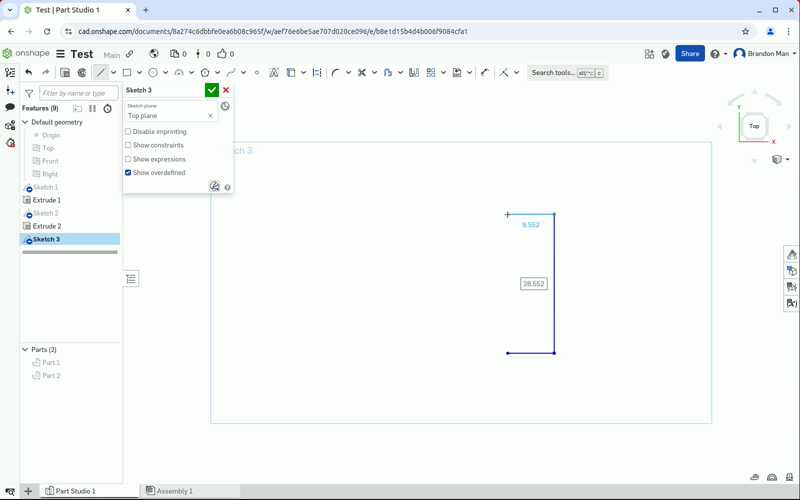
key_down(shift)
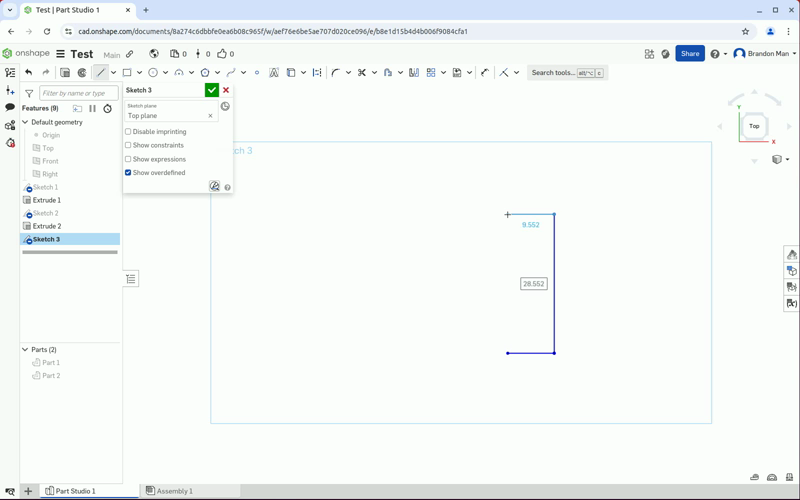
mouse_move(507, 353)
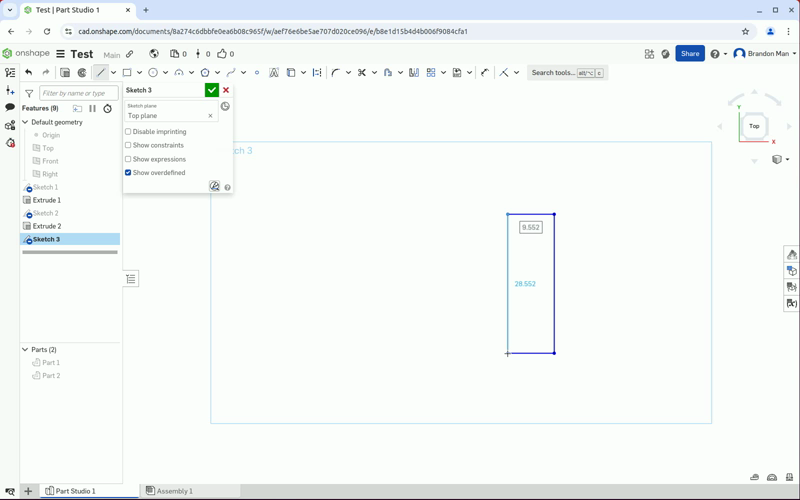
key_up(shift)
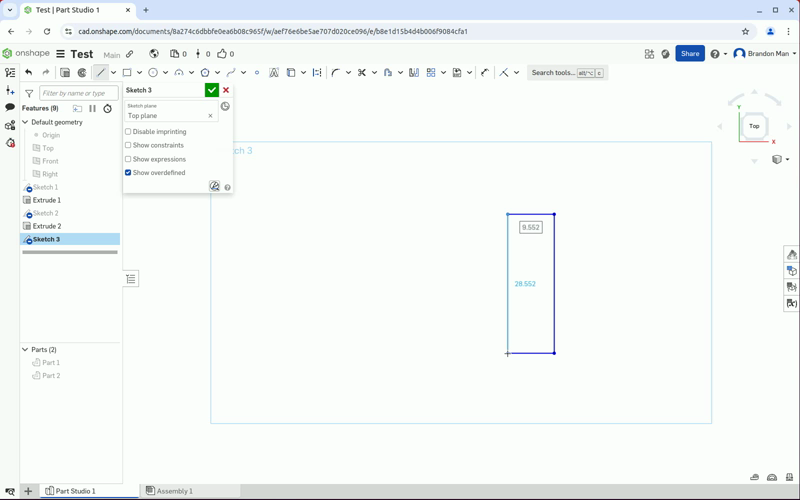
click(507, 353)
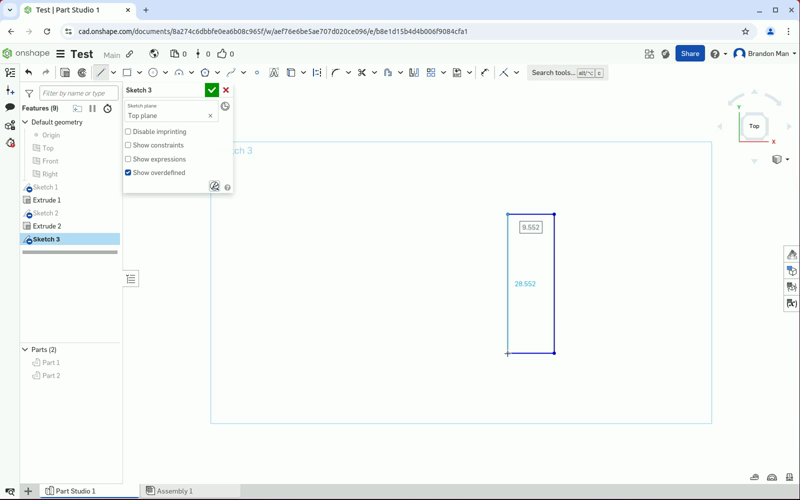
key(esc)
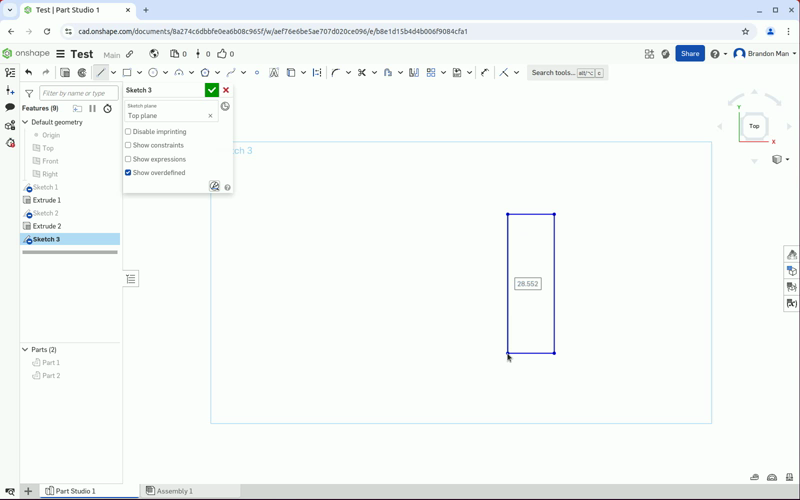
mouse_move(545, 335)
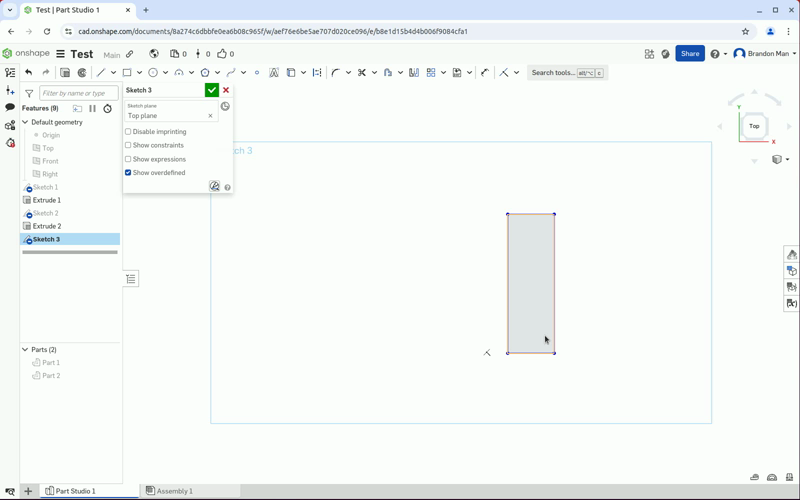
click(545, 335)
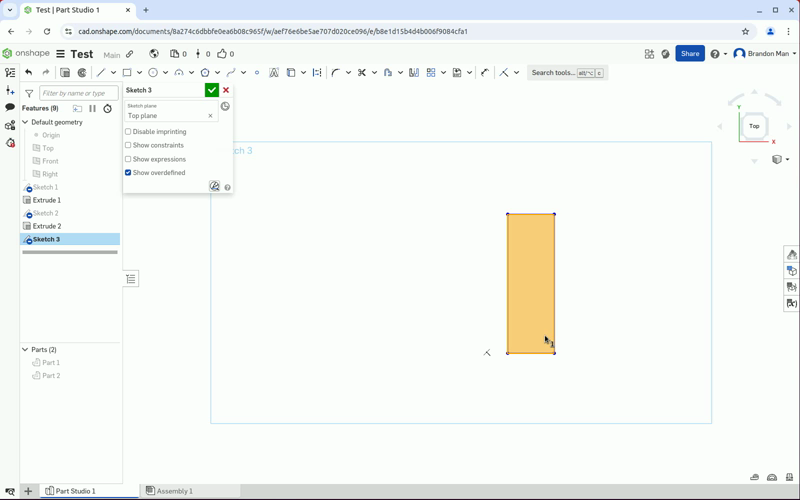
mouse_move(73, 352)
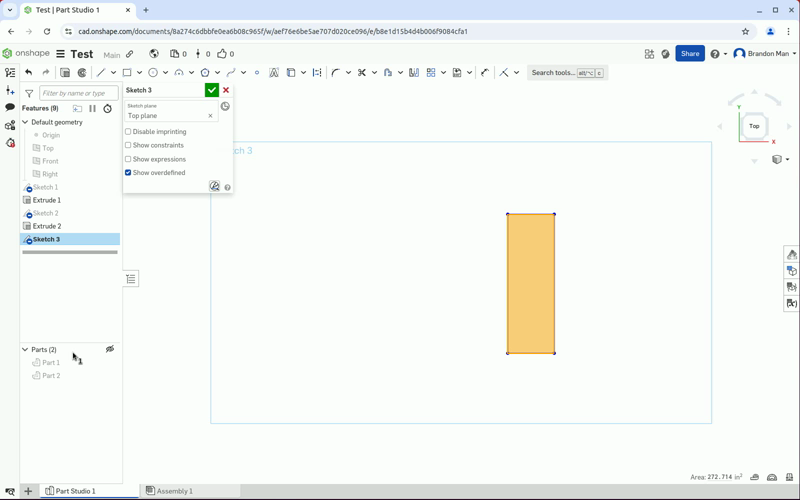
key(shift+y)
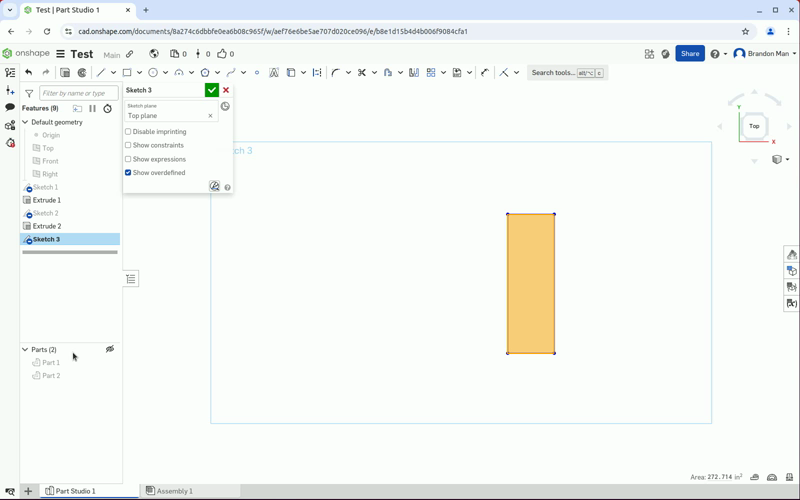
key(shift+e)
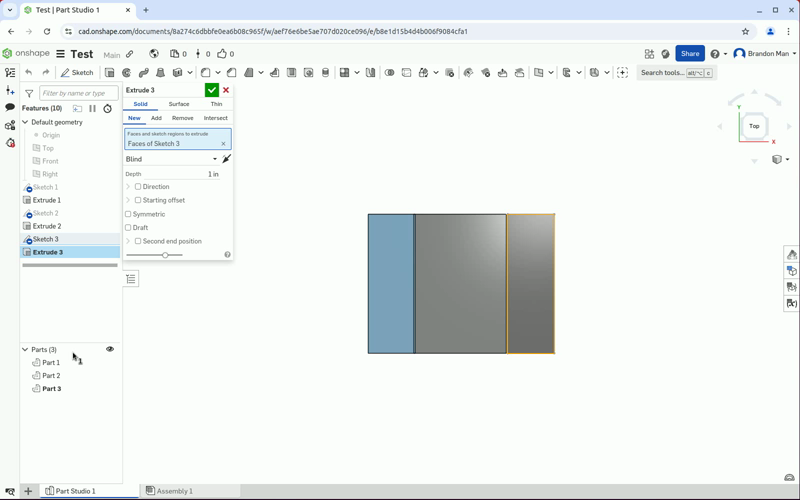
mouse_move(143, 106)
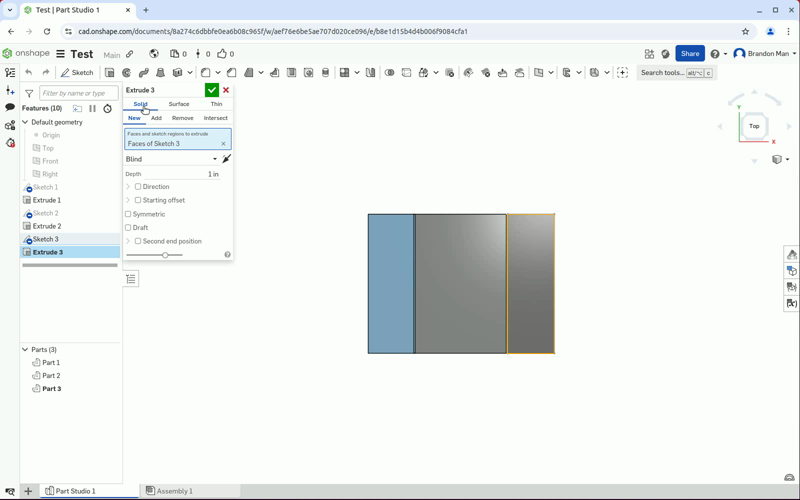
click(143, 106)
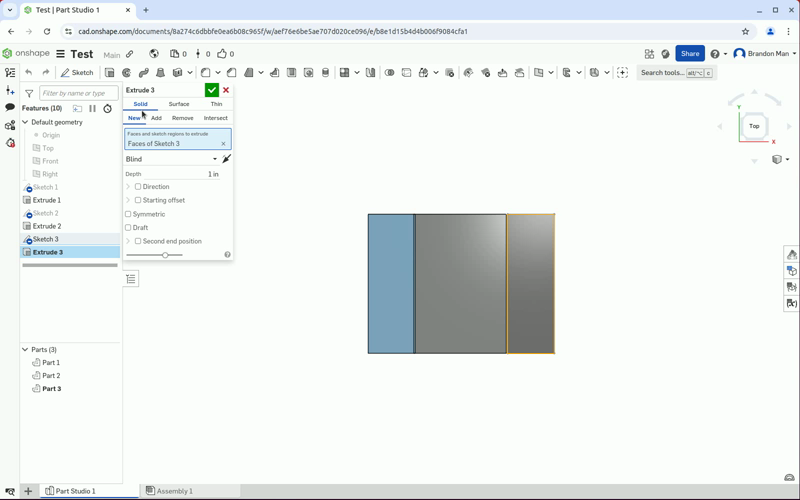
mouse_move(137, 120)
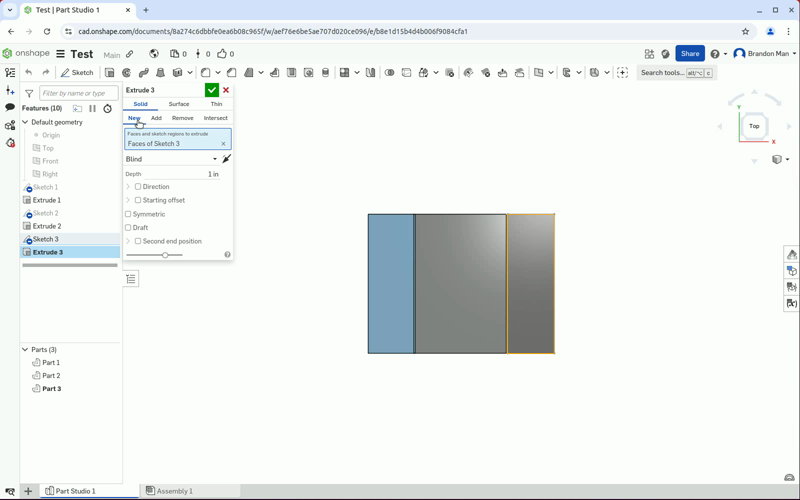
click(137, 120)
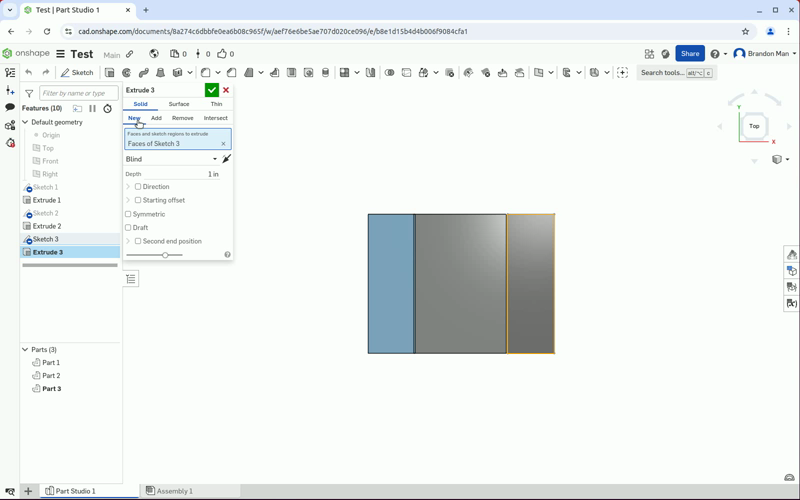
key(tab, 4)
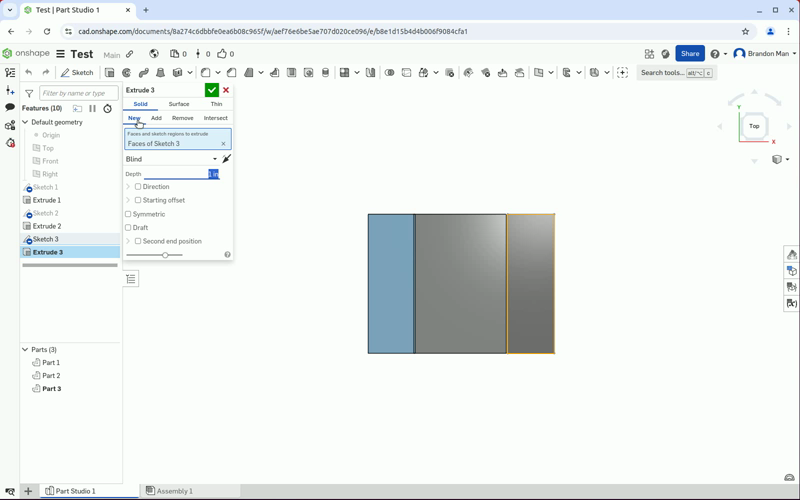
text(3.129)
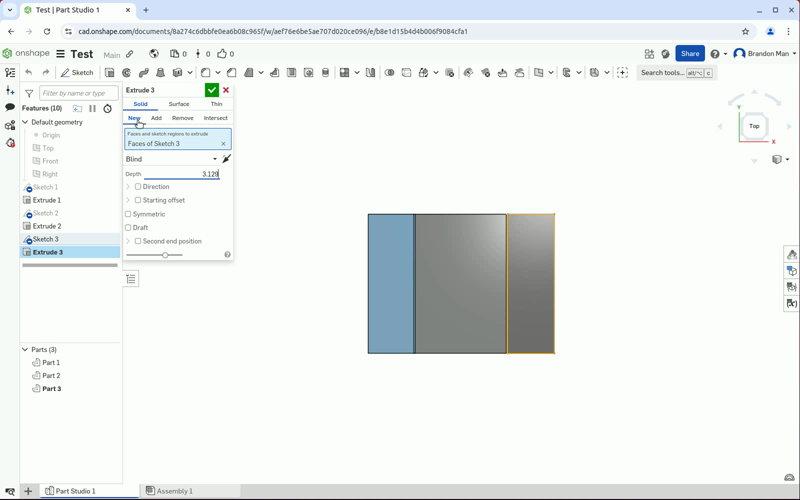
key(enter)
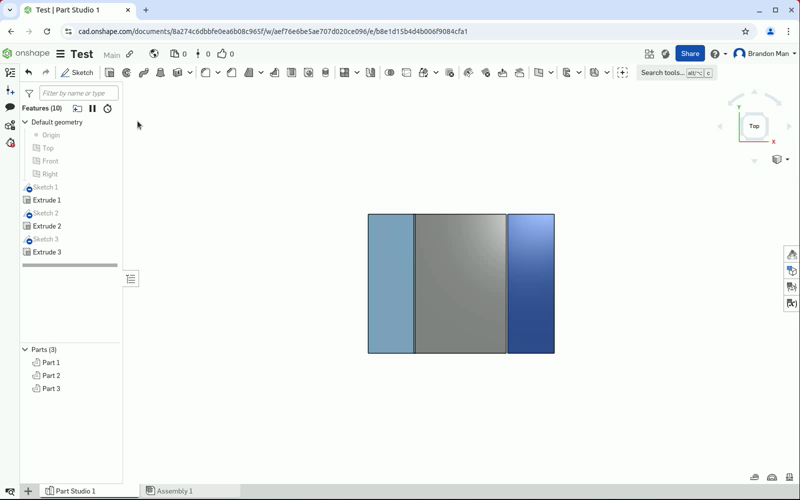
key(shift+h)
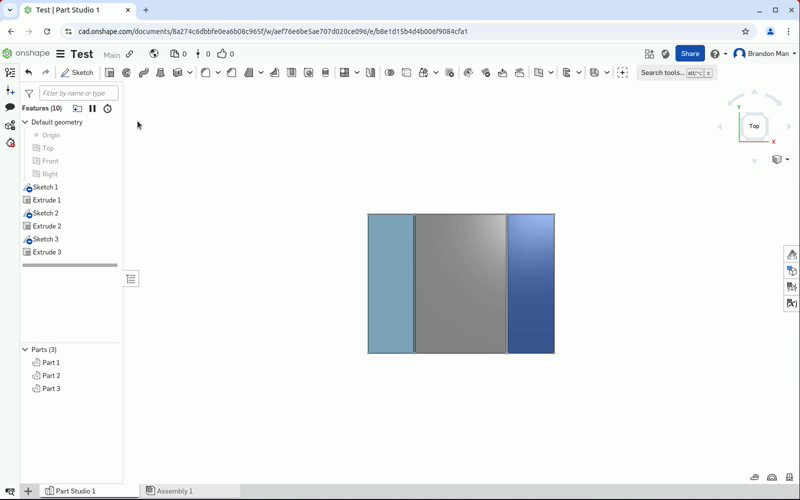
key(shift+h)
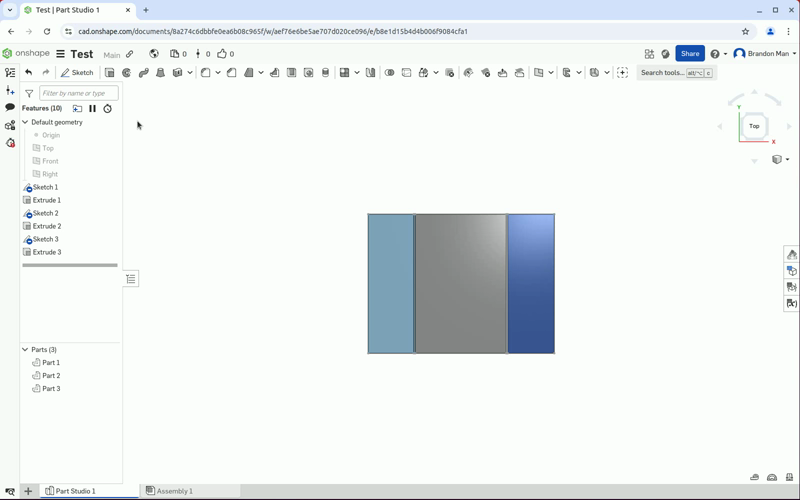
key(shift+7)
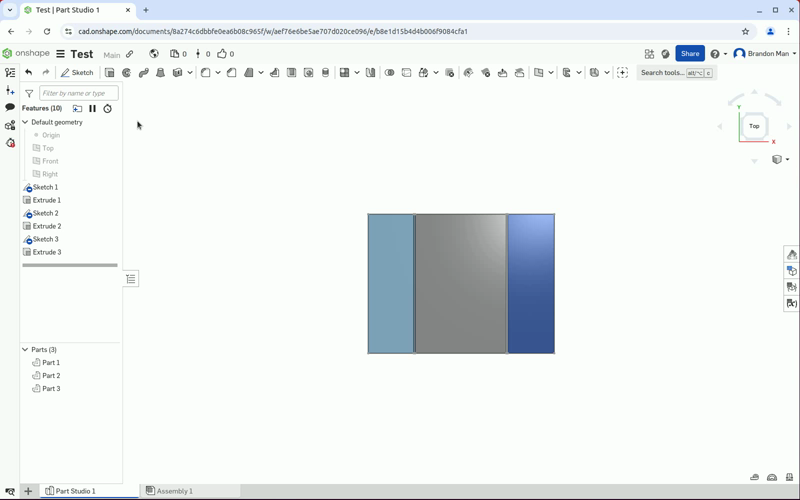
key(up, 3)
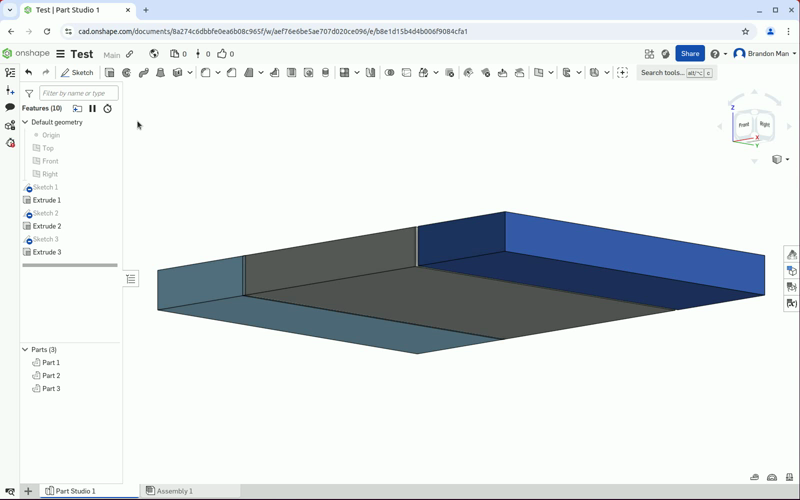
key(left, 3)
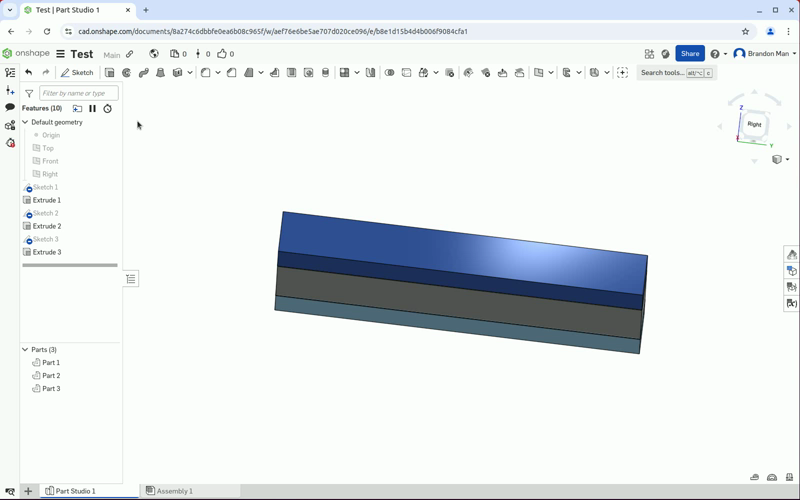
key(right, 3)
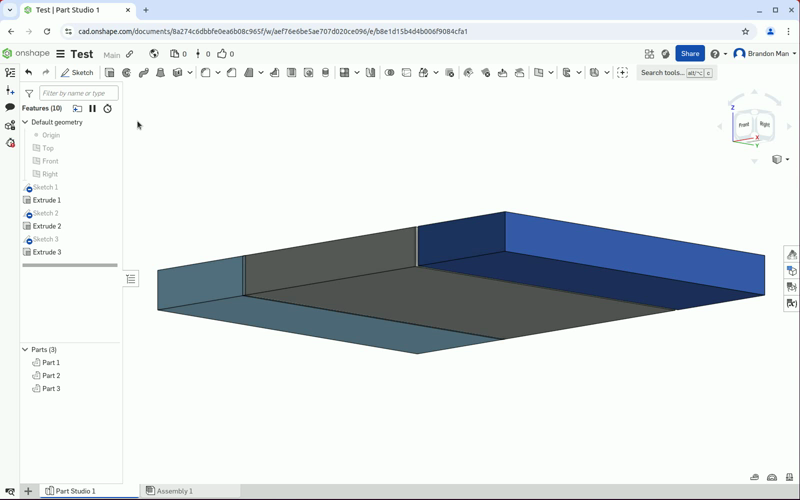
key(down, 3)
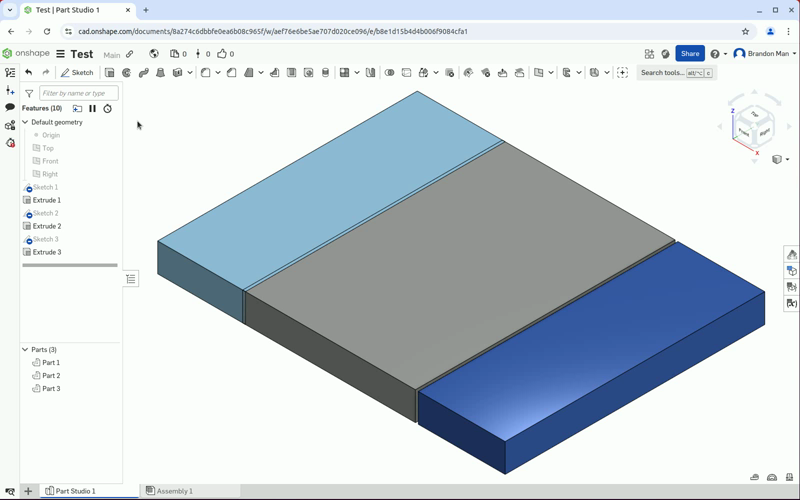
mouse_move(73, 189)
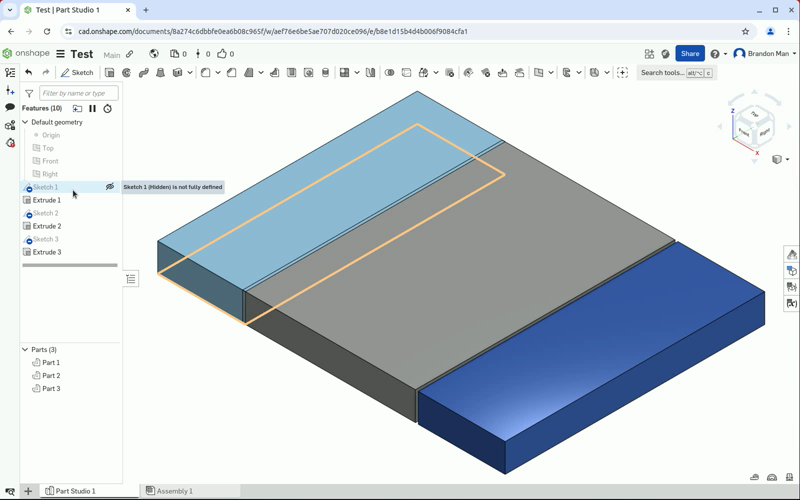
click(73, 189)